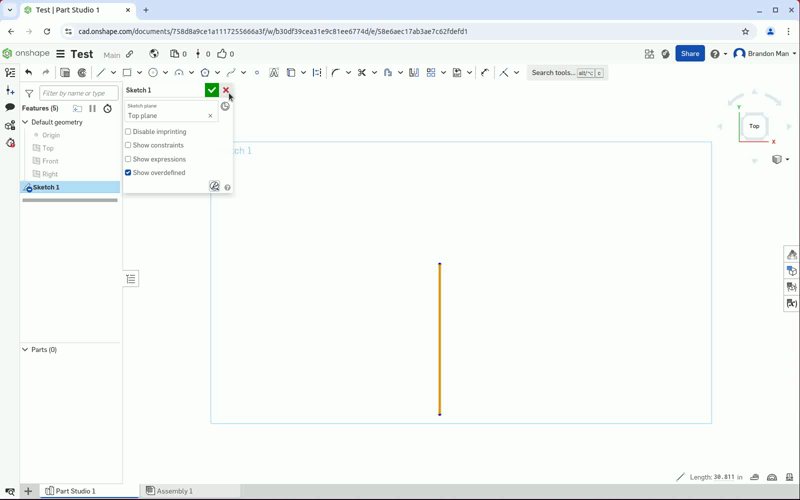
key(shift+h)
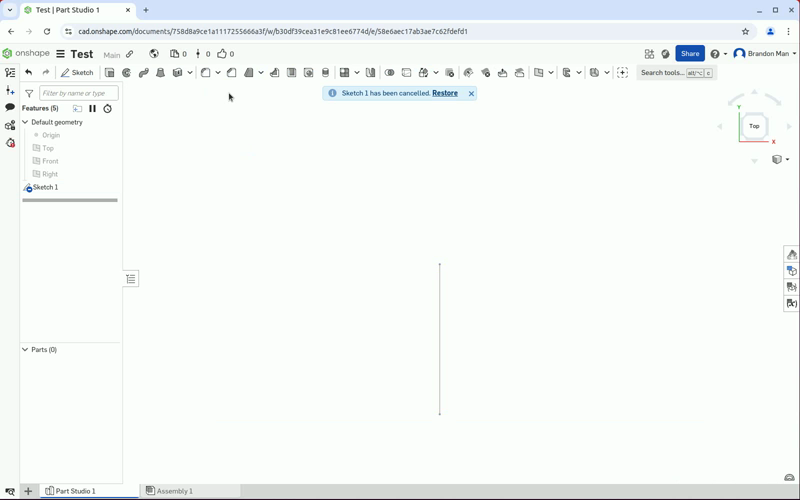
key(shift+s)
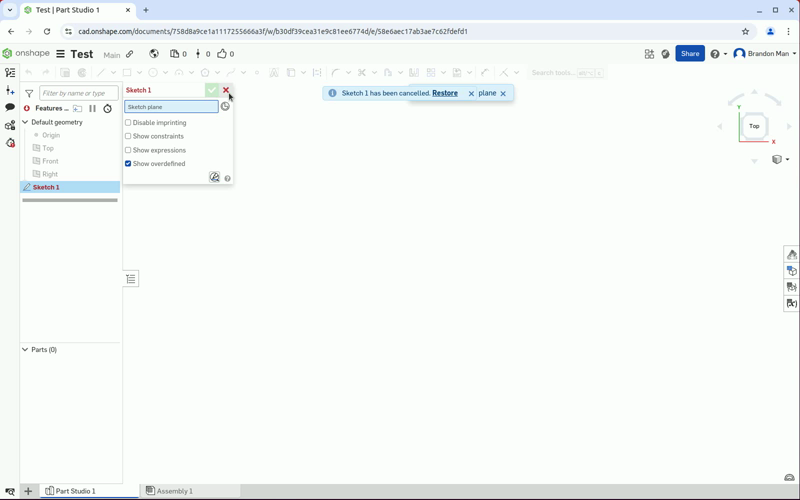
mouse_move(73, 150)
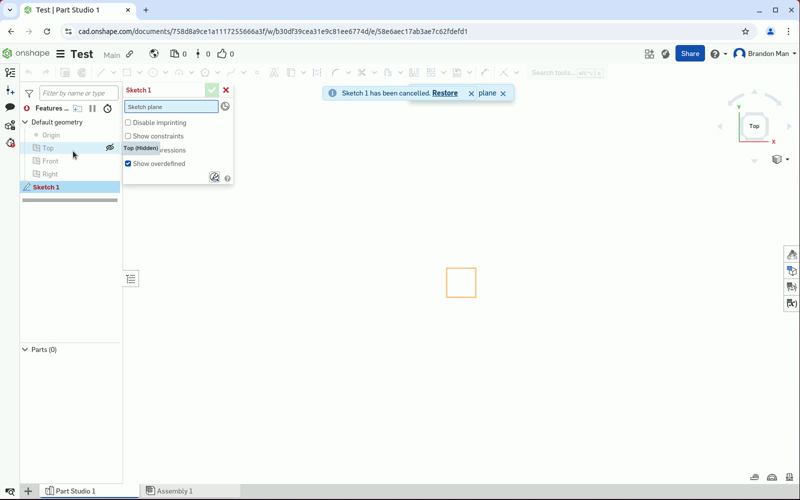
click(73, 150)
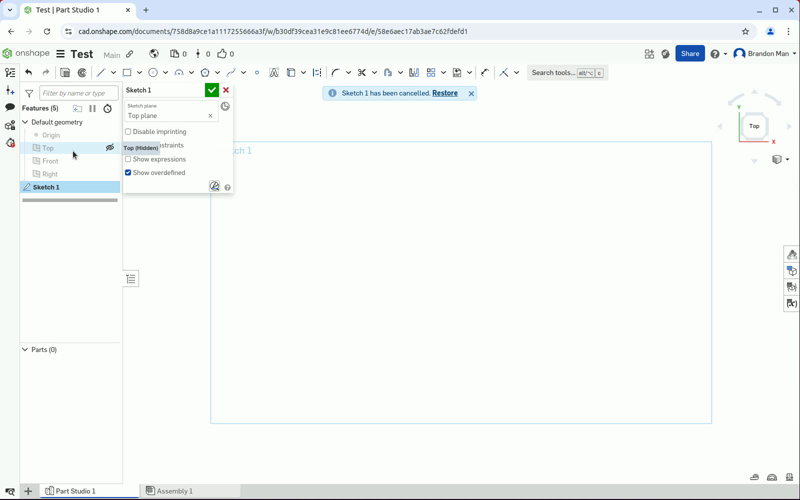
mouse_move(73, 352)
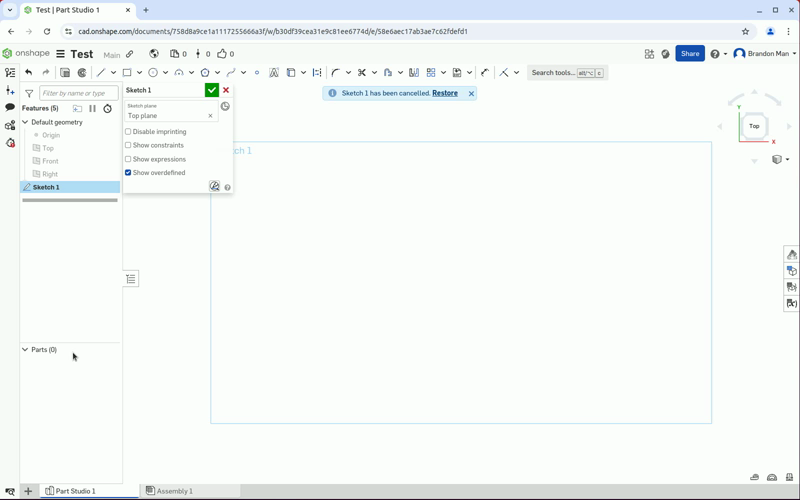
key(y)
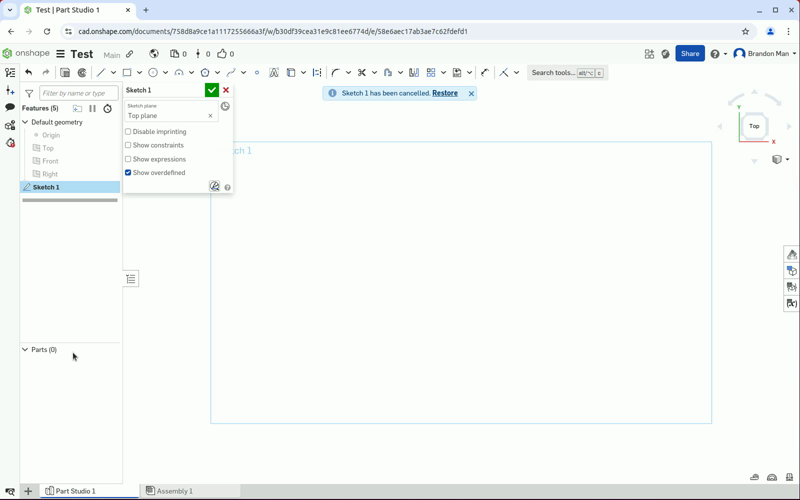
key(l)
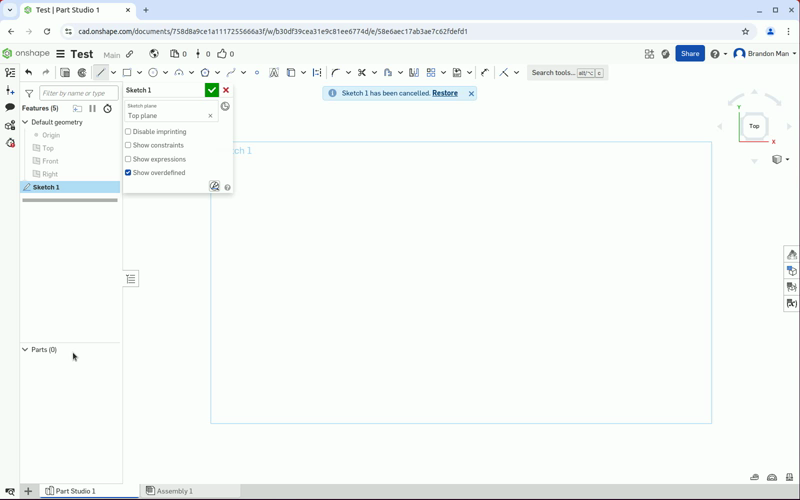
key_down(shift)
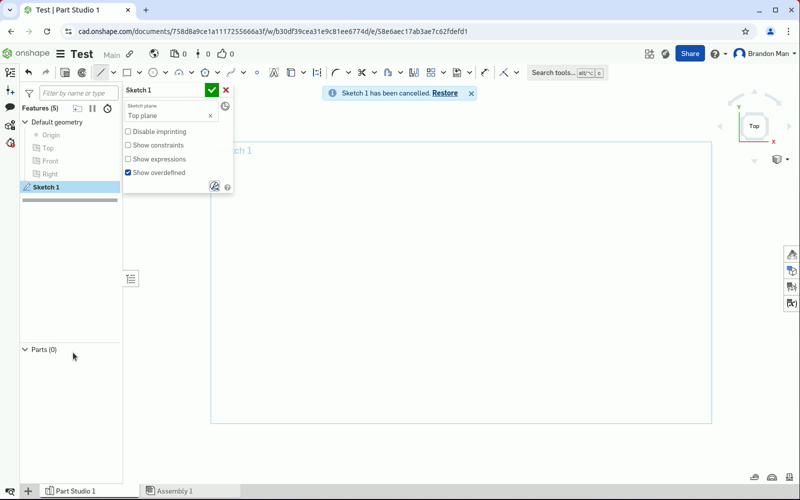
mouse_move(460, 335)
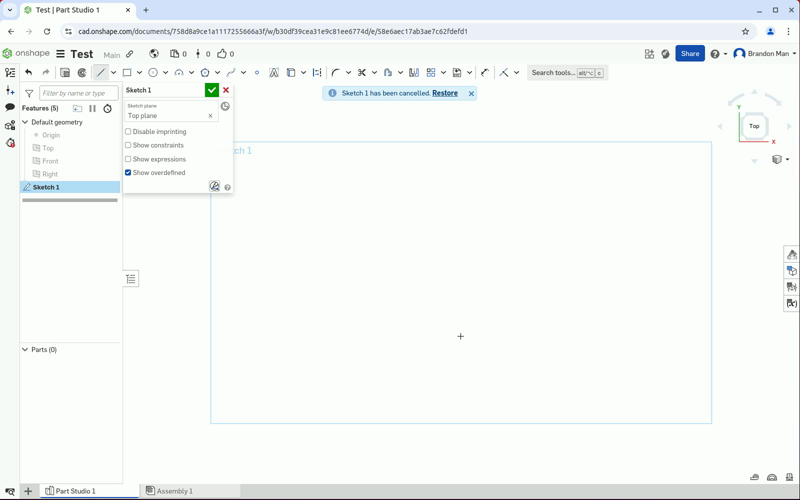
click(460, 335)
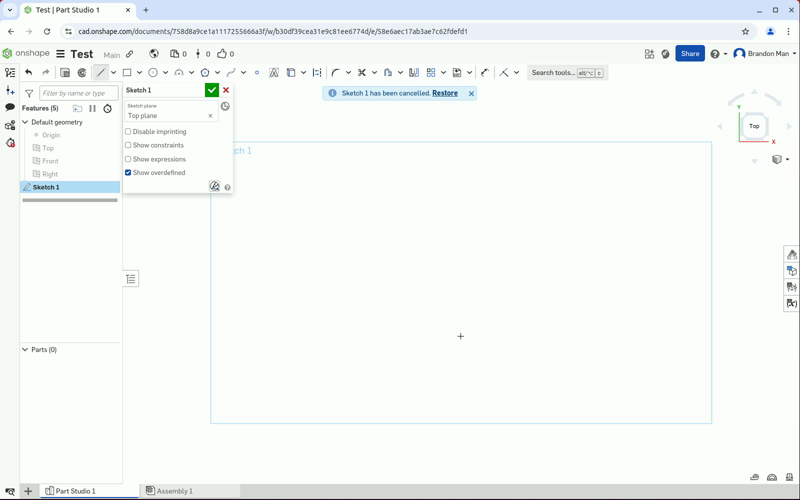
key_up(shift)
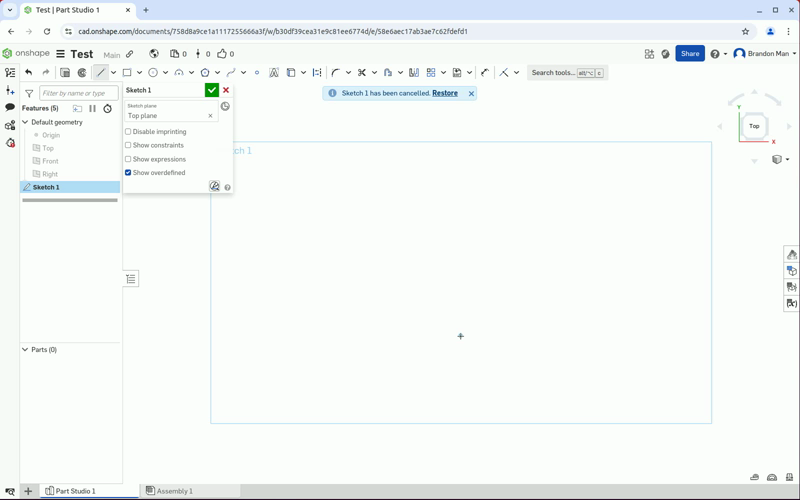
key_down(shift)
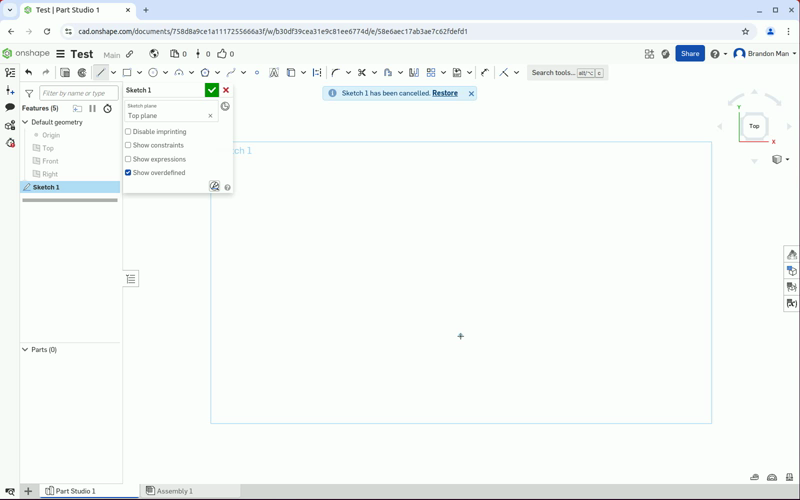
mouse_move(573, 335)
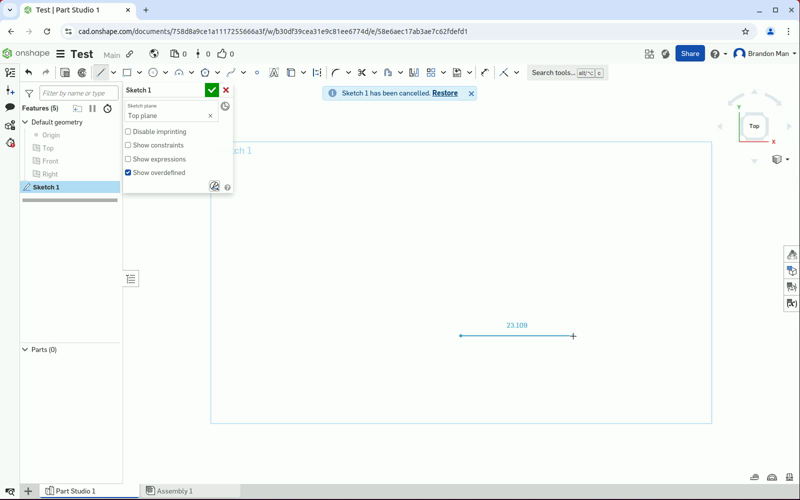
click(573, 335)
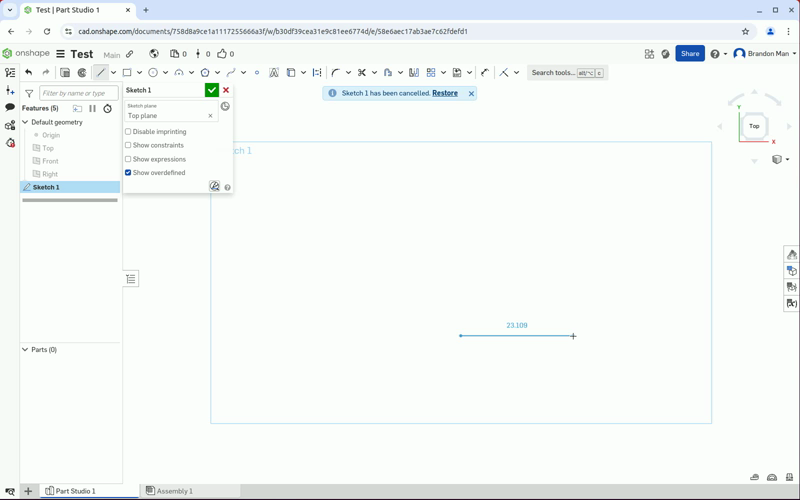
key_up(shift)
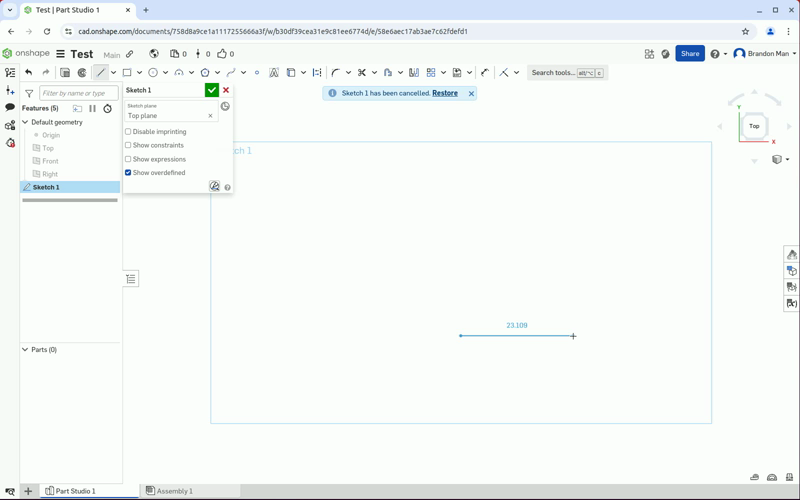
key_down(shift)
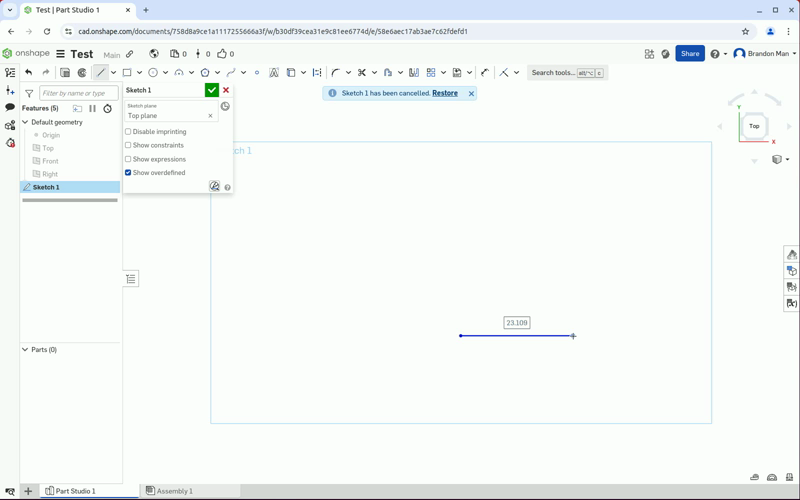
mouse_move(589, 335)
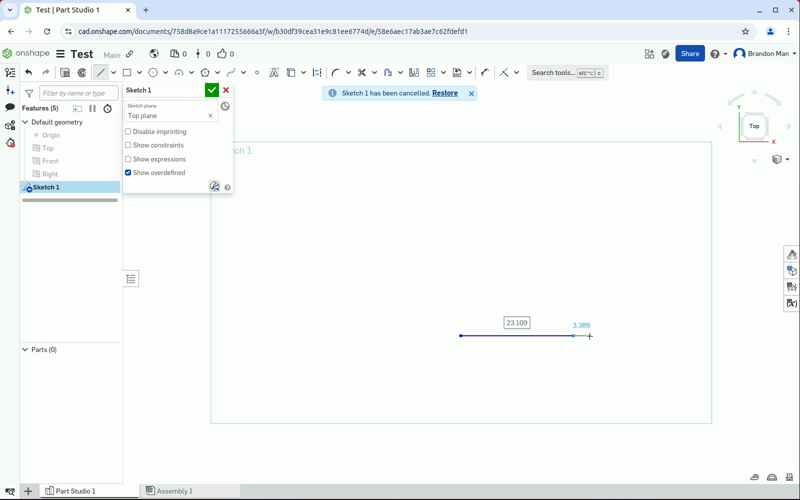
mouse_move(573, 284)
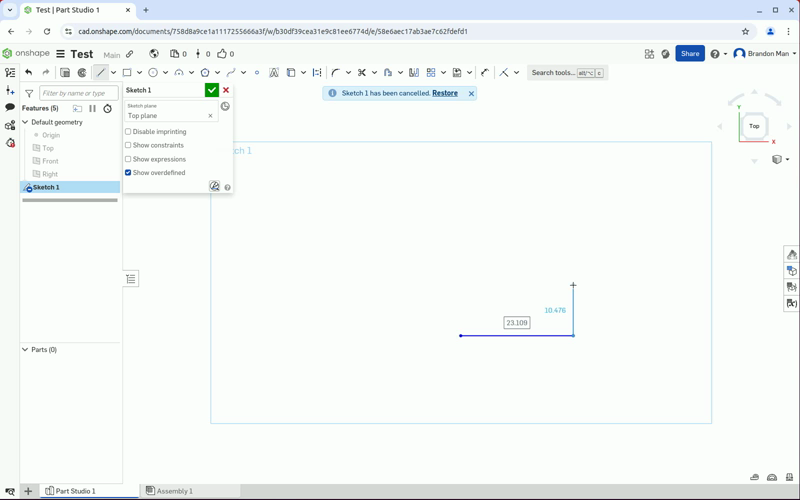
click(573, 284)
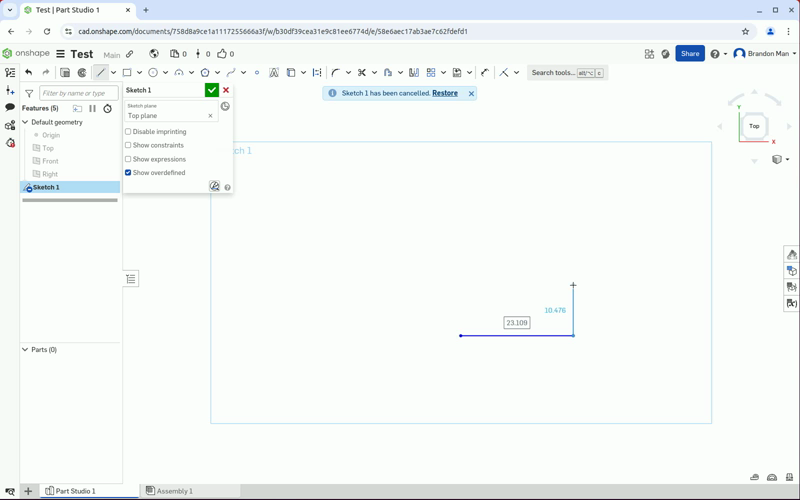
key_up(shift)
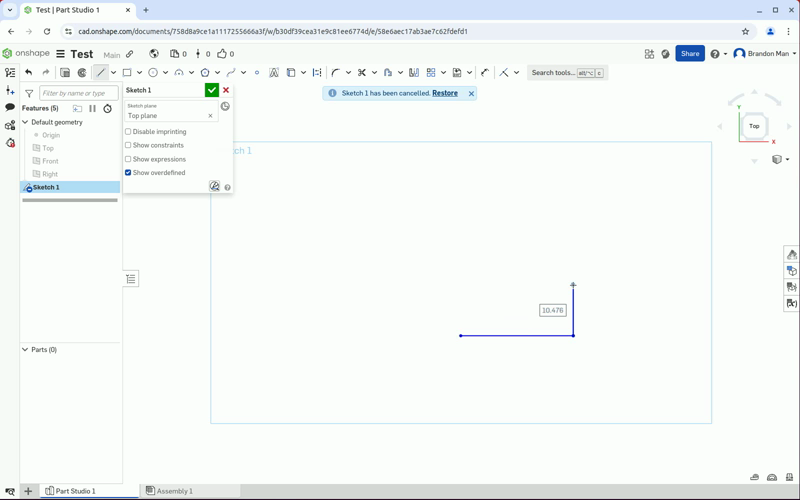
key_down(shift)
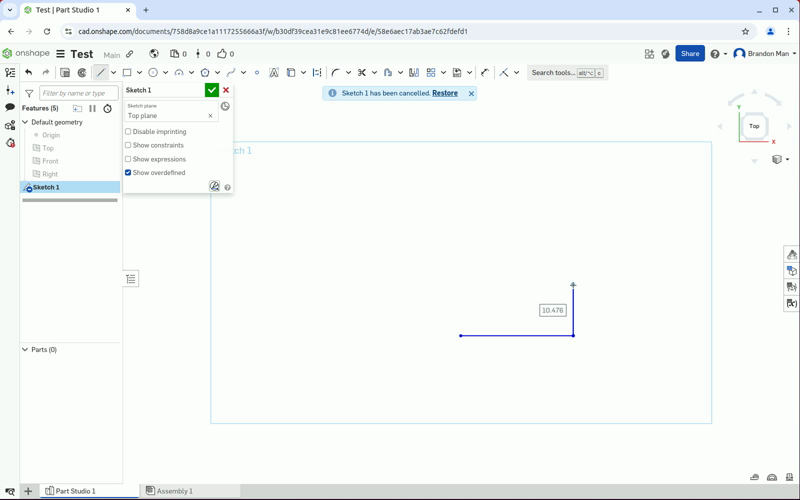
mouse_move(460, 284)
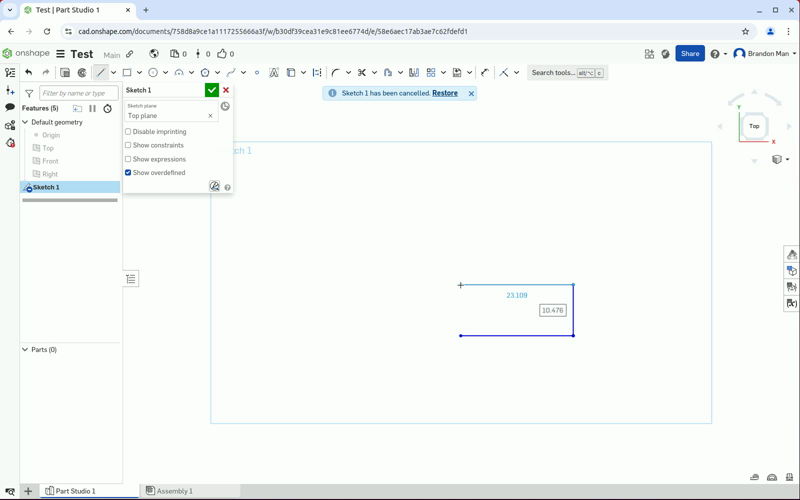
click(460, 284)
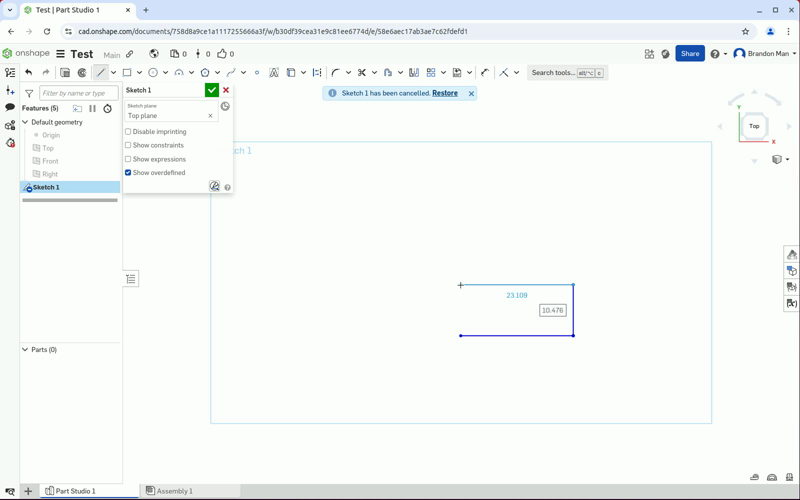
key_up(shift)
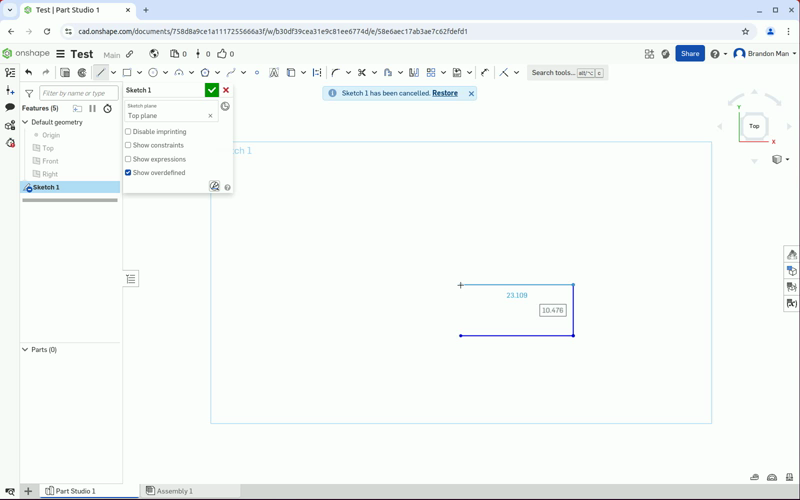
mouse_move(490, 284)
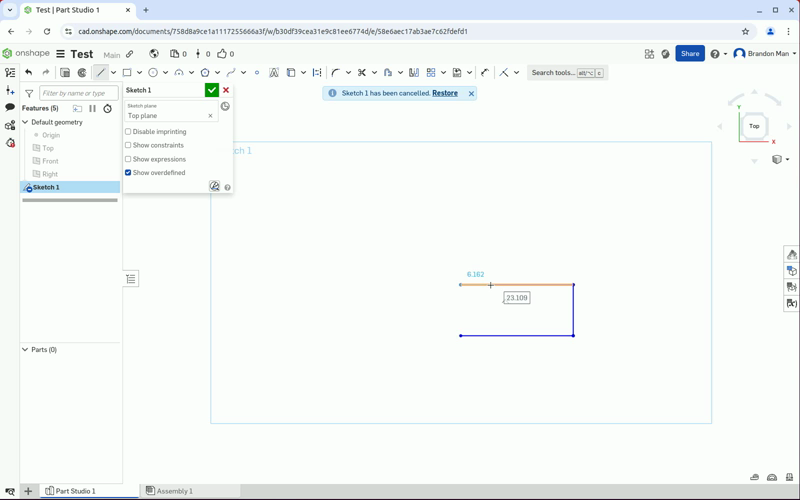
key_down(shift)
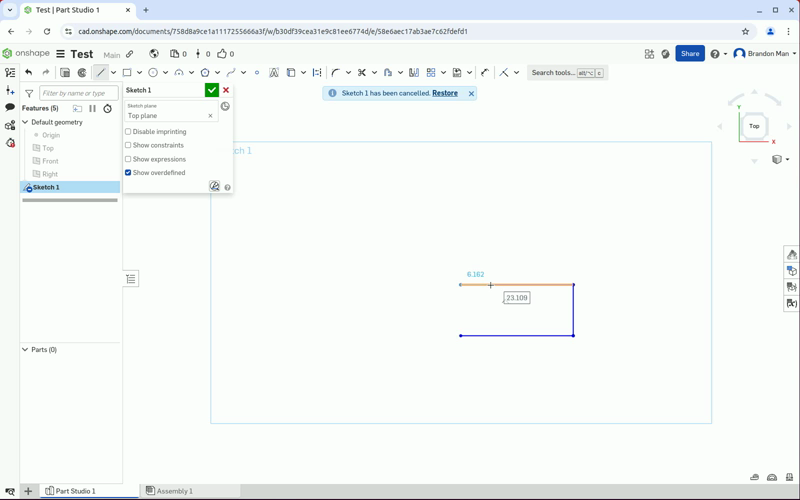
mouse_move(460, 335)
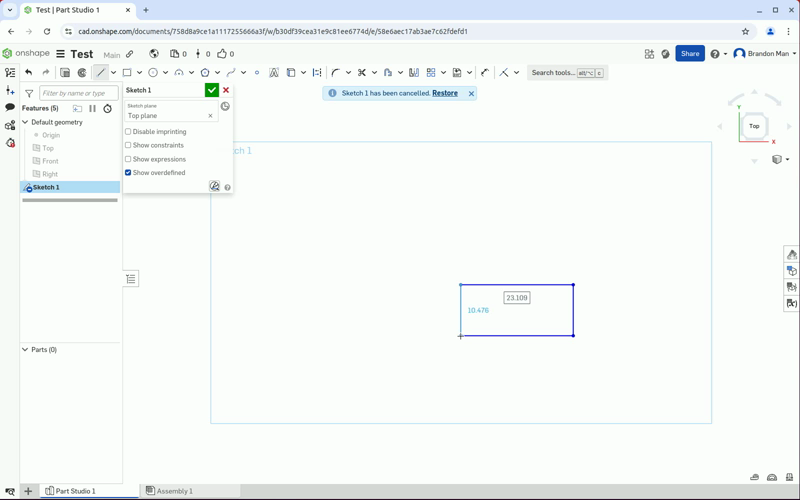
key_up(shift)
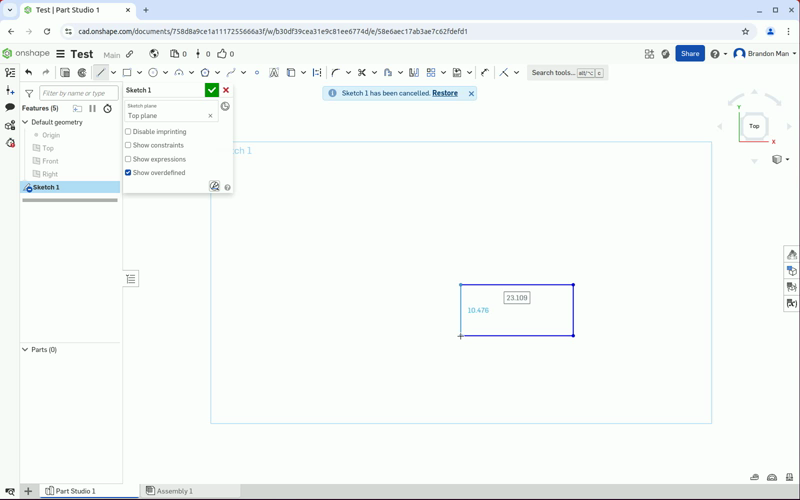
click(460, 335)
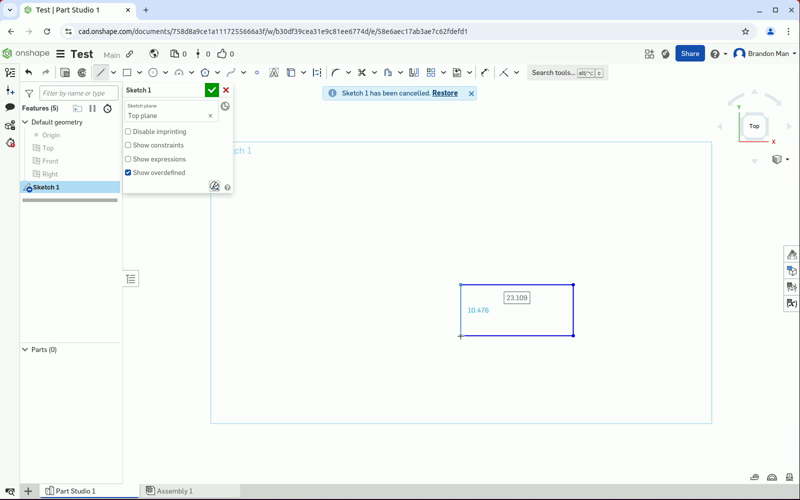
key(esc)
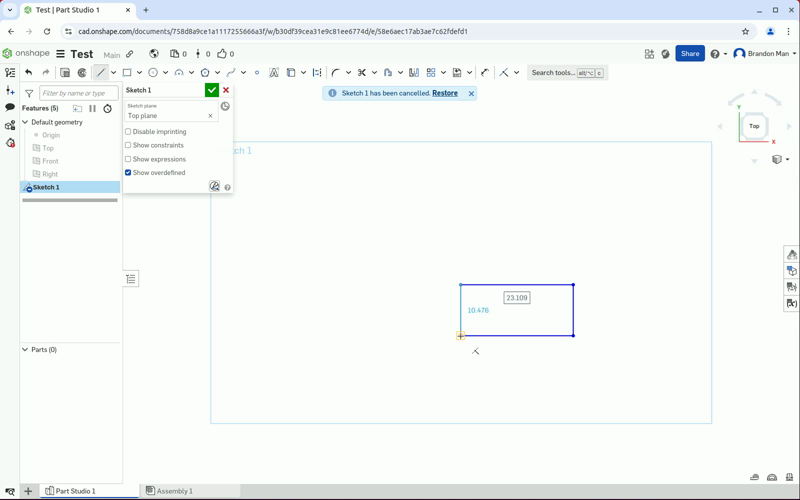
mouse_move(490, 304)
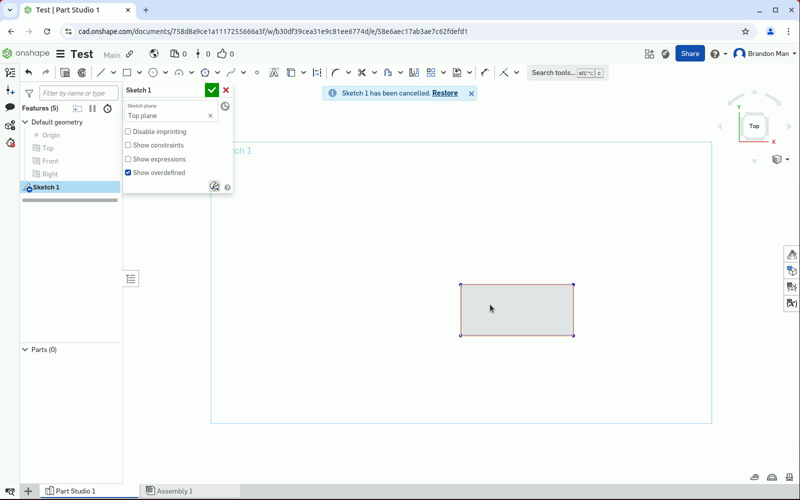
click(490, 304)
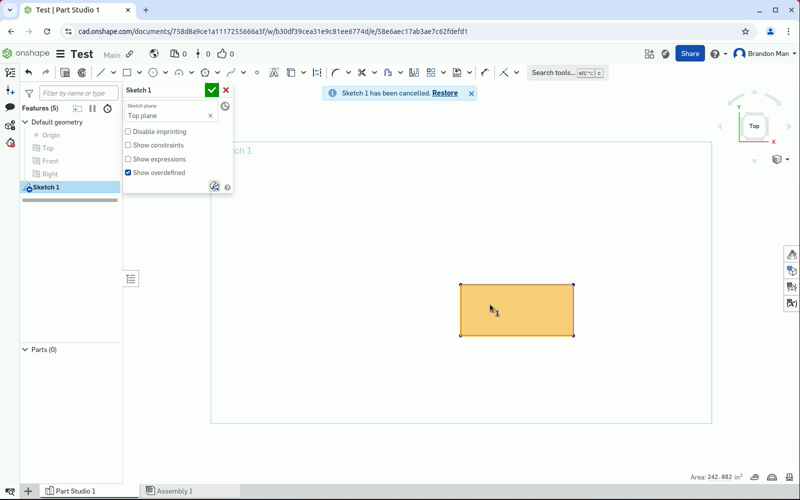
mouse_move(73, 352)
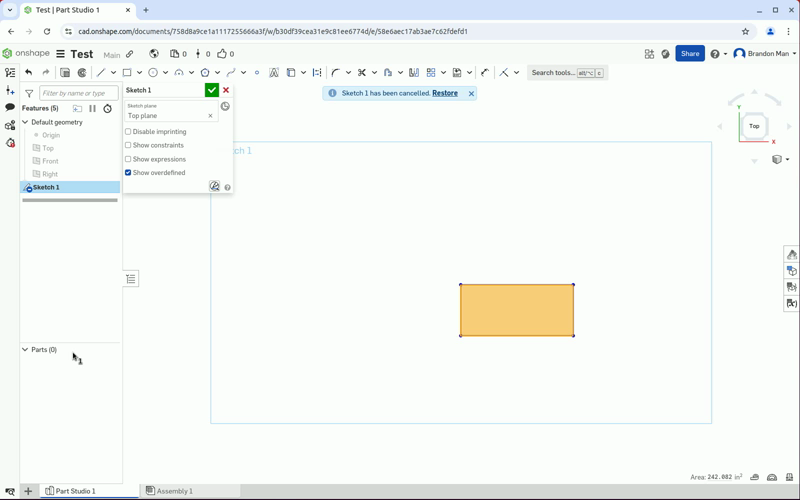
key(shift+y)
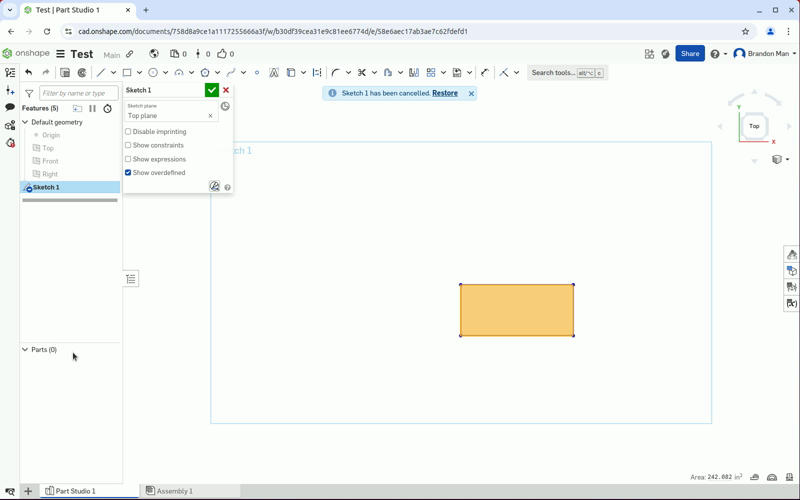
key(shift+e)
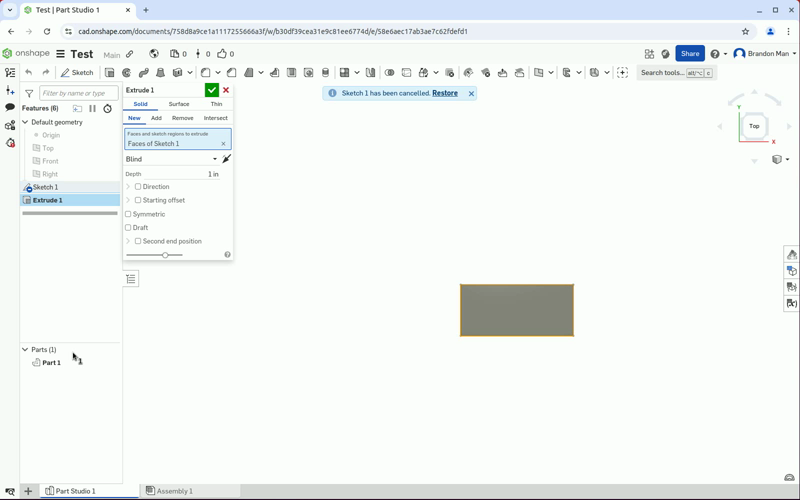
mouse_move(143, 106)
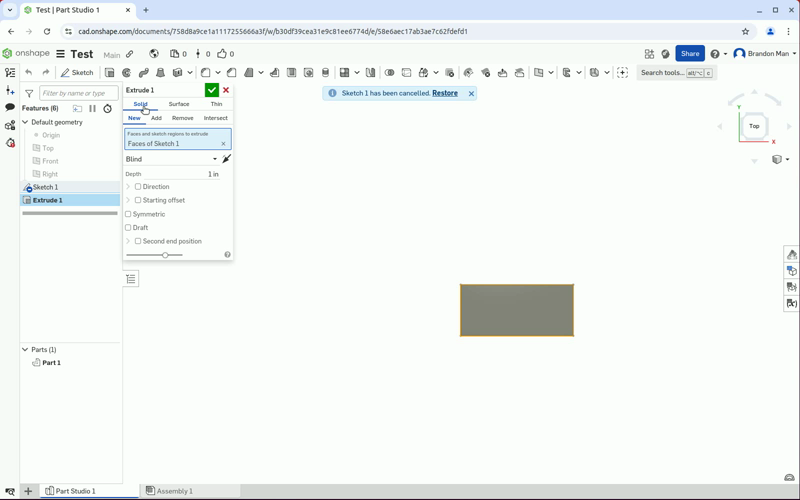
click(143, 106)
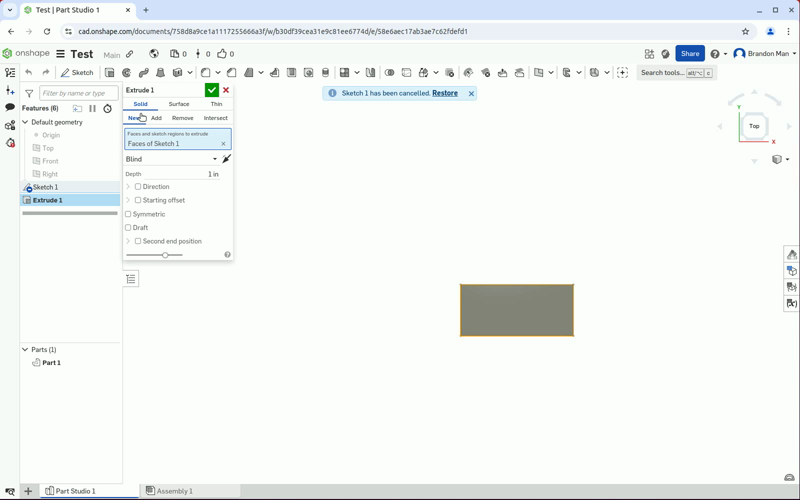
mouse_move(137, 120)
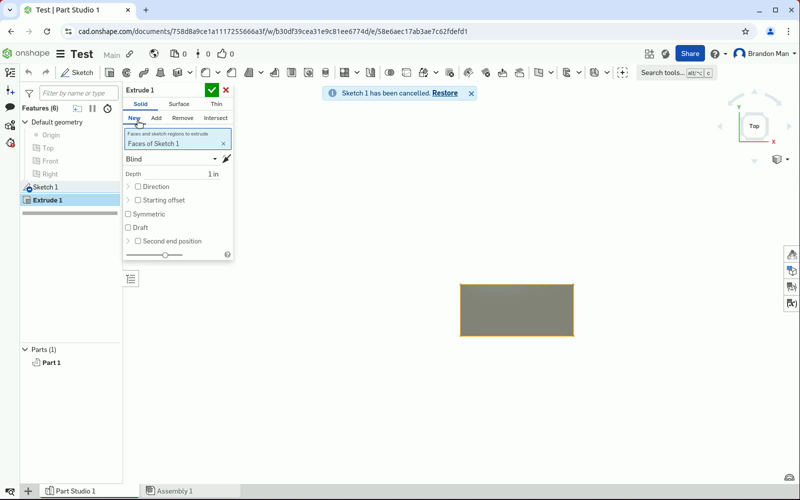
click(137, 120)
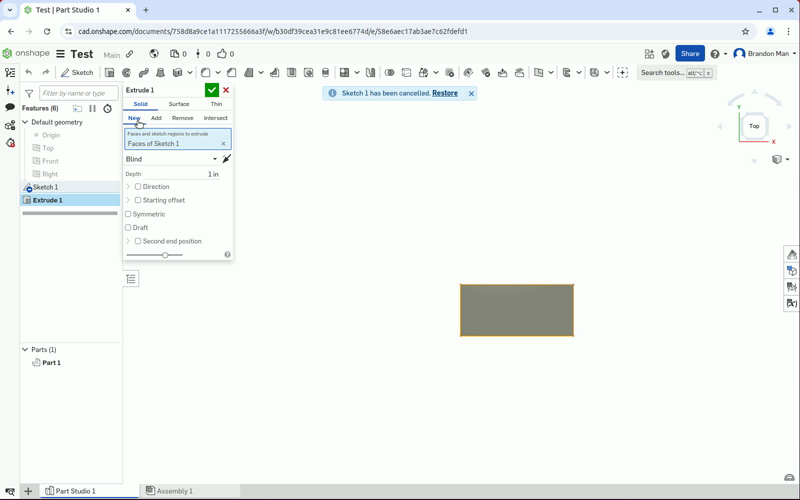
key(tab, 4)
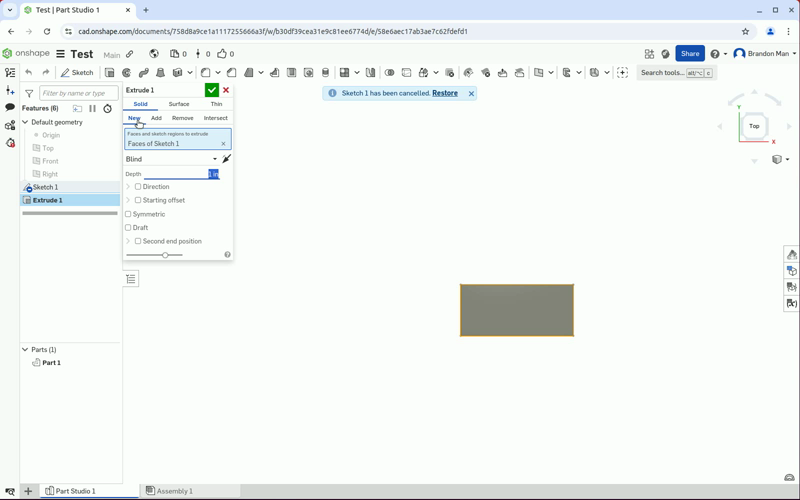
text(0.963)
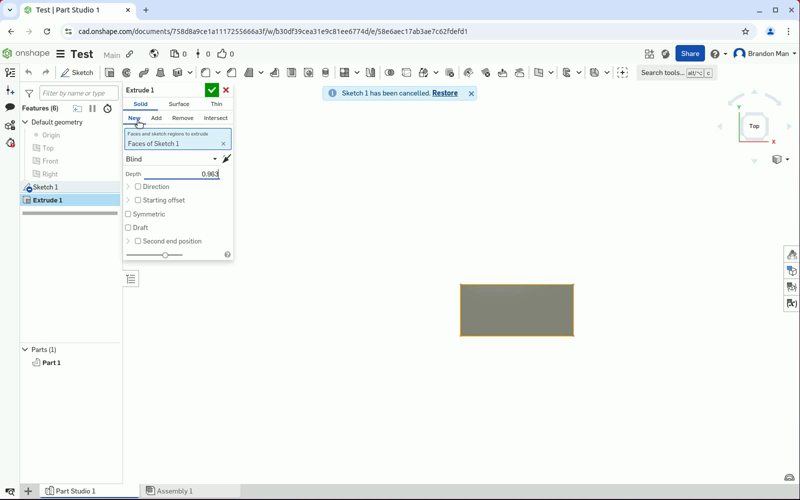
key(enter)
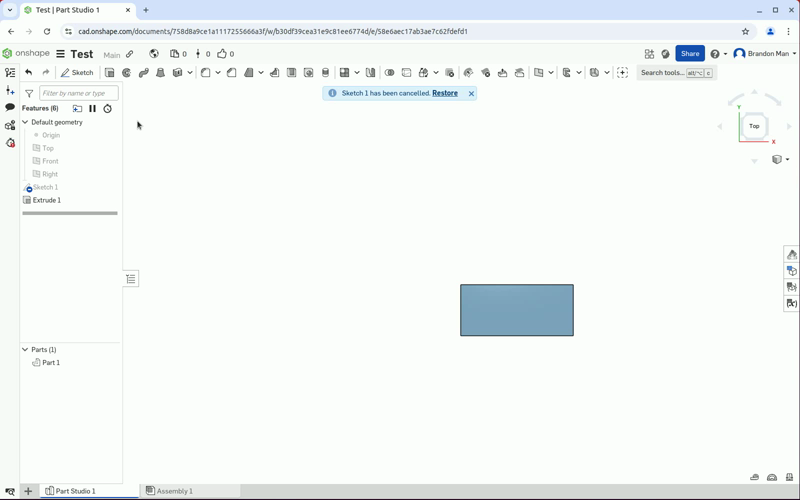
key(shift+h)
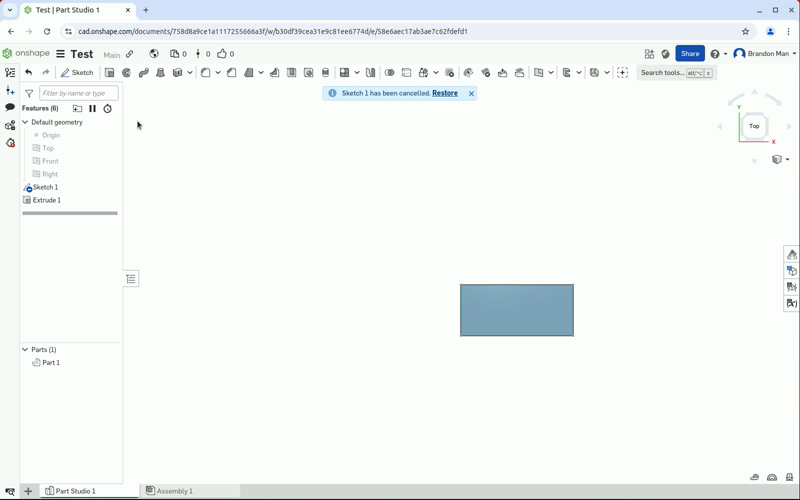
key(shift+h)
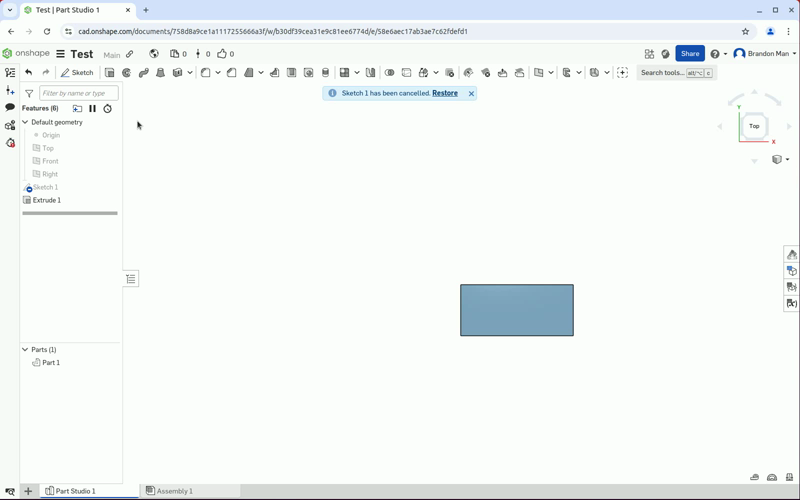
mouse_move(73, 189)
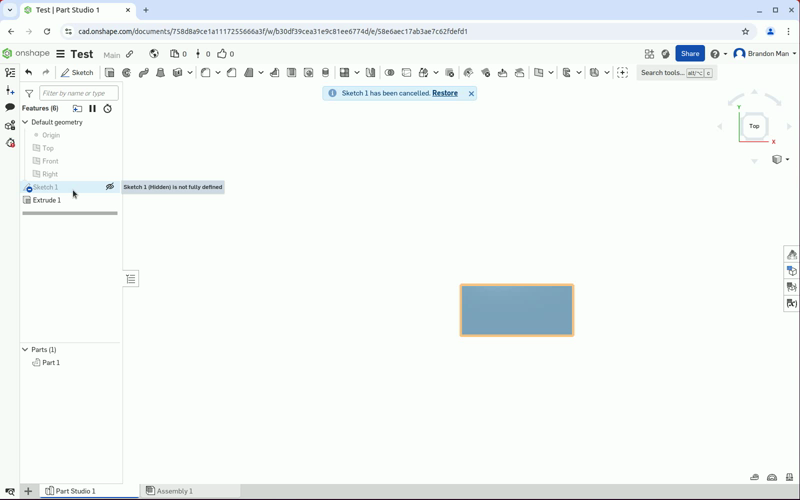
click(73, 189)
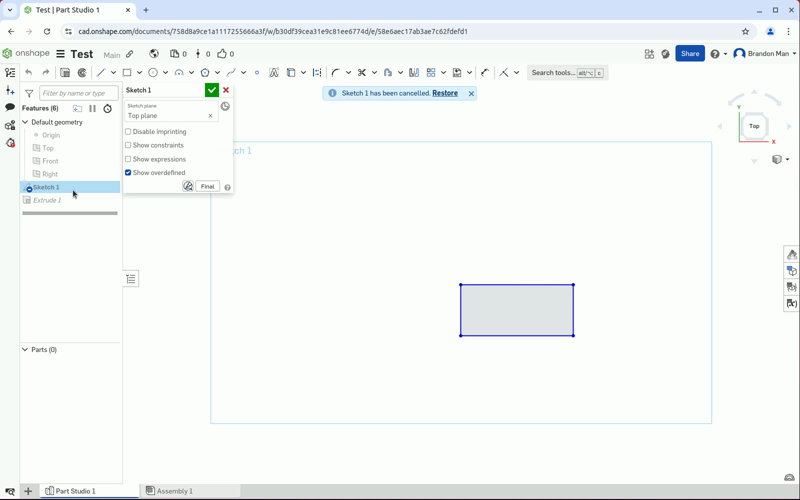
mouse_move(229, 92)
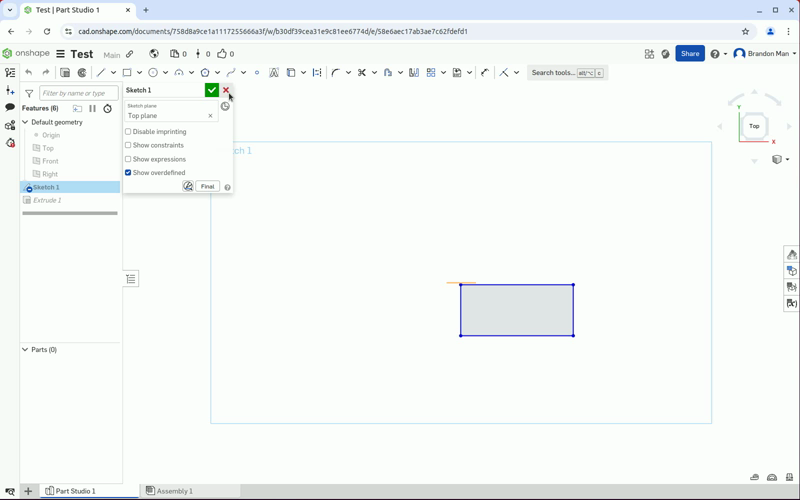
click(229, 92)
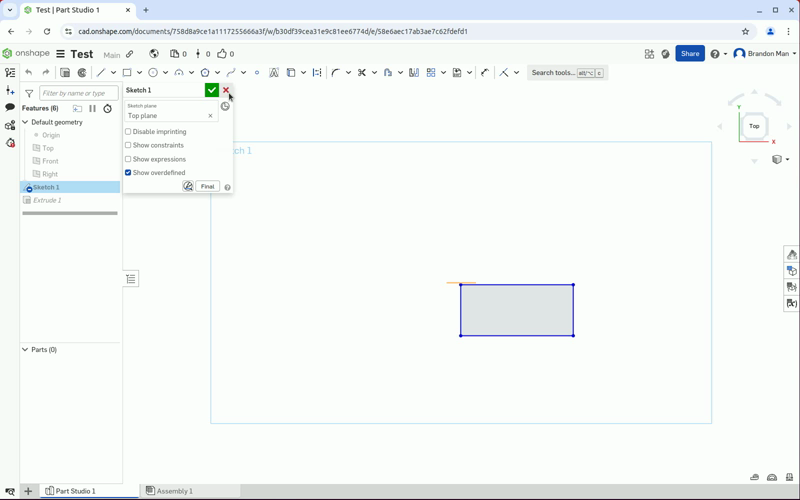
key(shift+s)
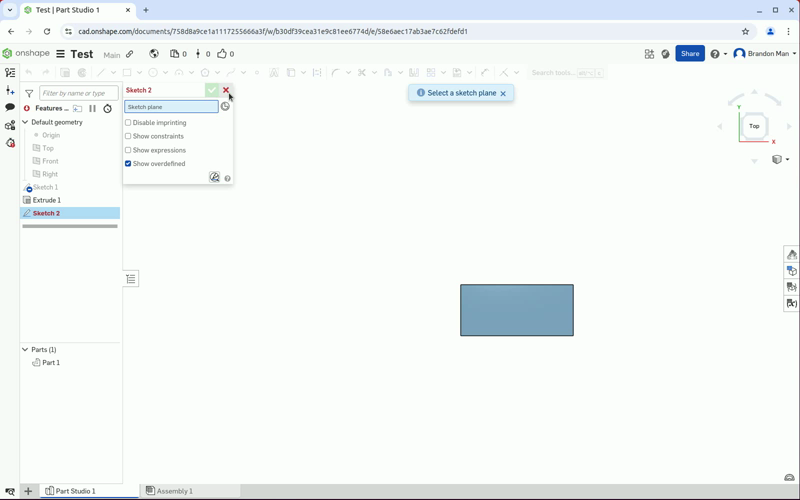
mouse_move(73, 150)
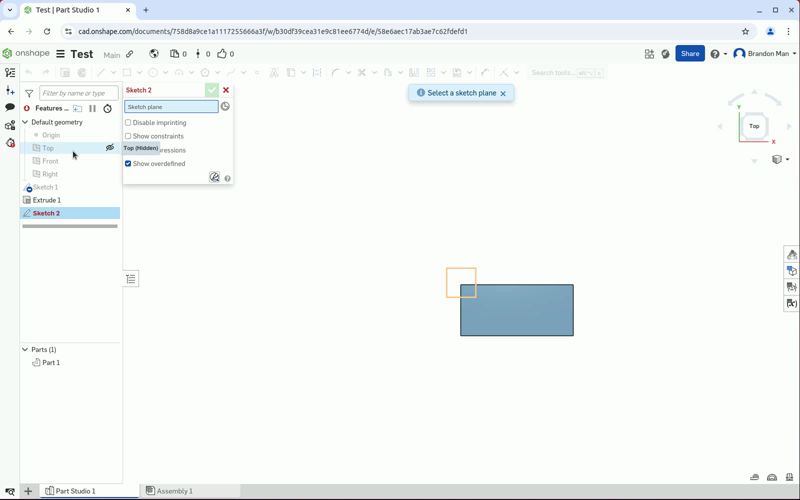
click(73, 150)
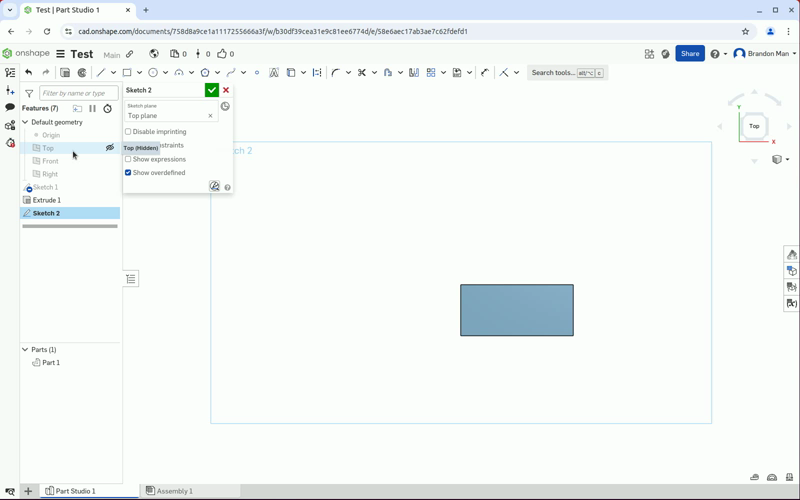
mouse_move(73, 352)
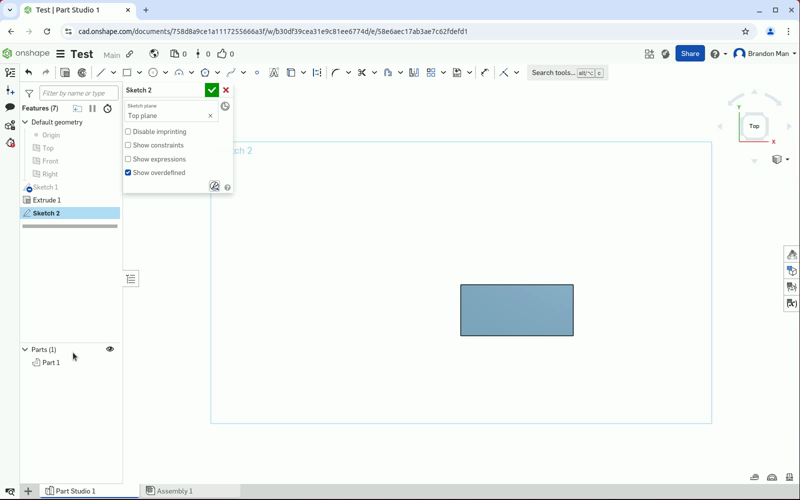
key(y)
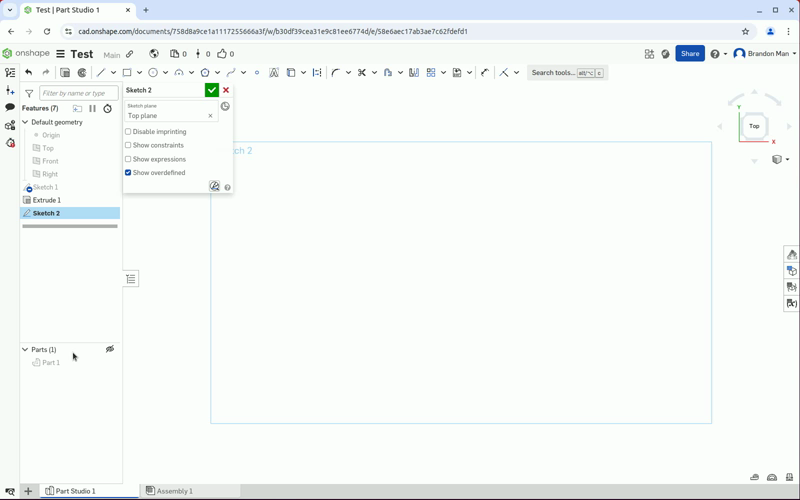
key(l)
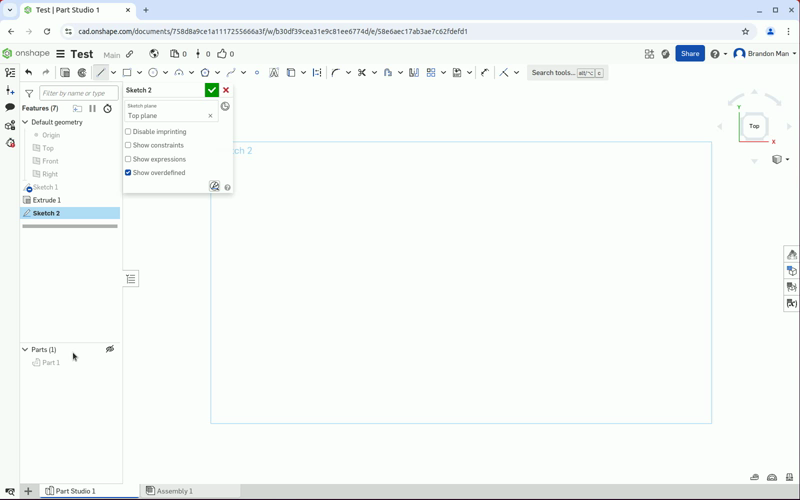
key_down(shift)
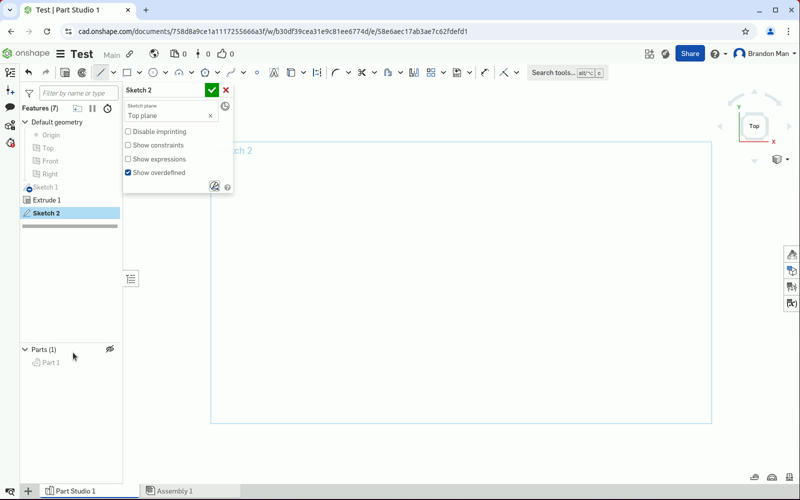
mouse_move(460, 335)
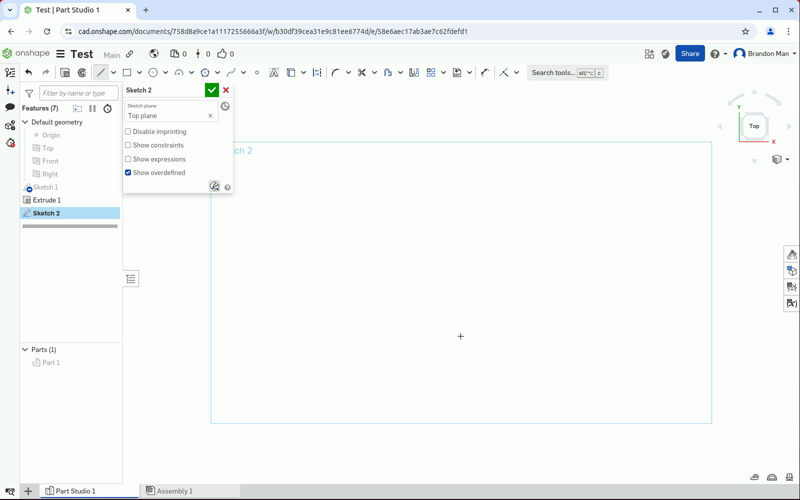
click(460, 335)
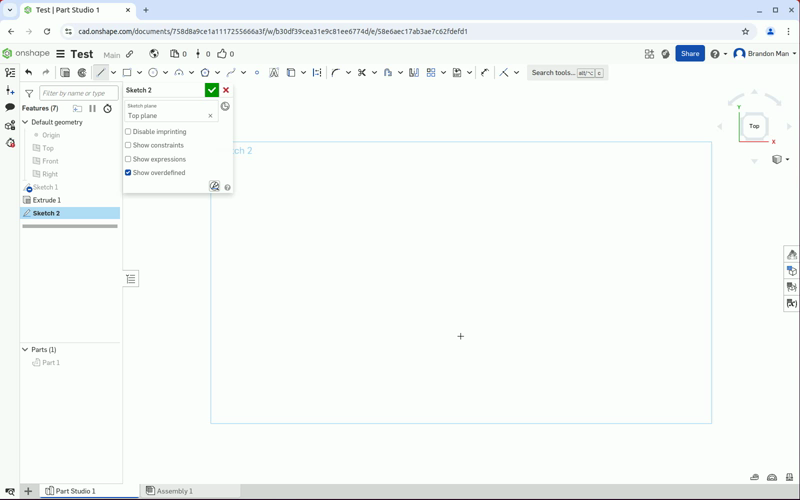
key_up(shift)
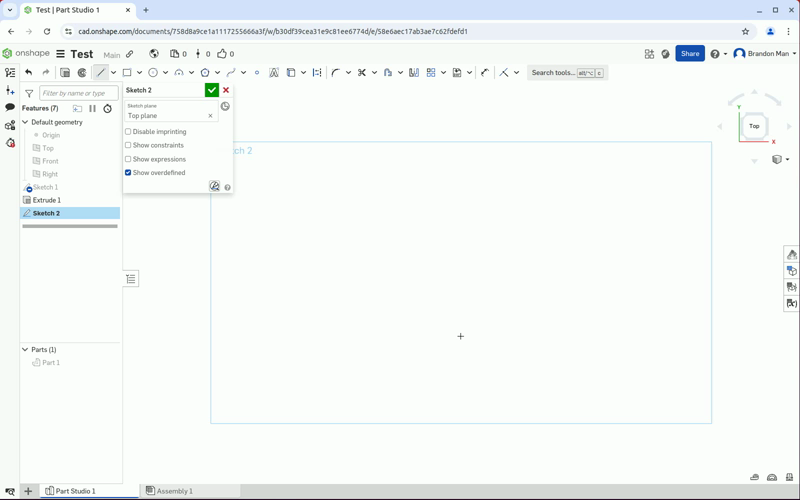
key_down(shift)
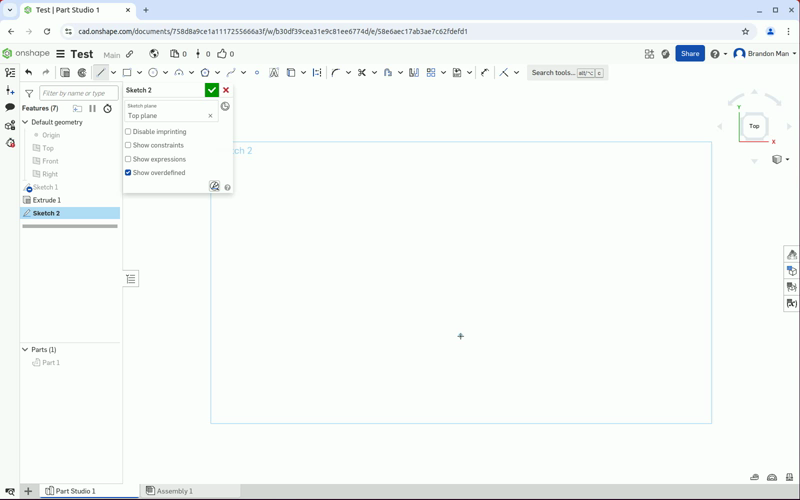
mouse_move(573, 335)
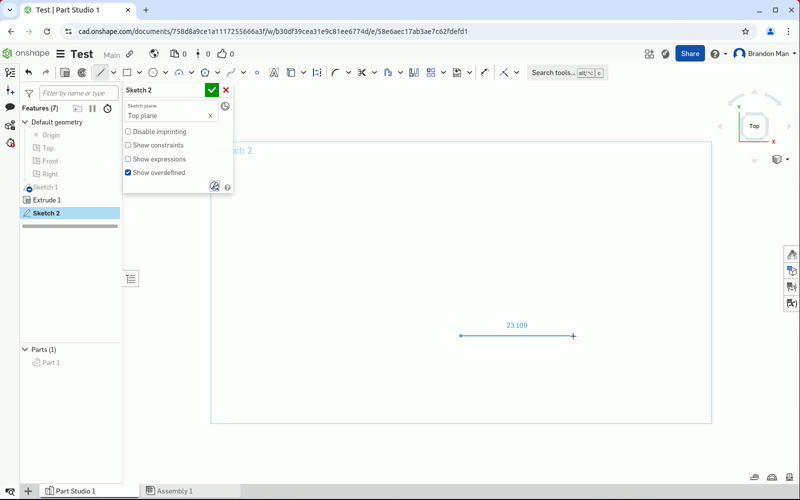
click(573, 335)
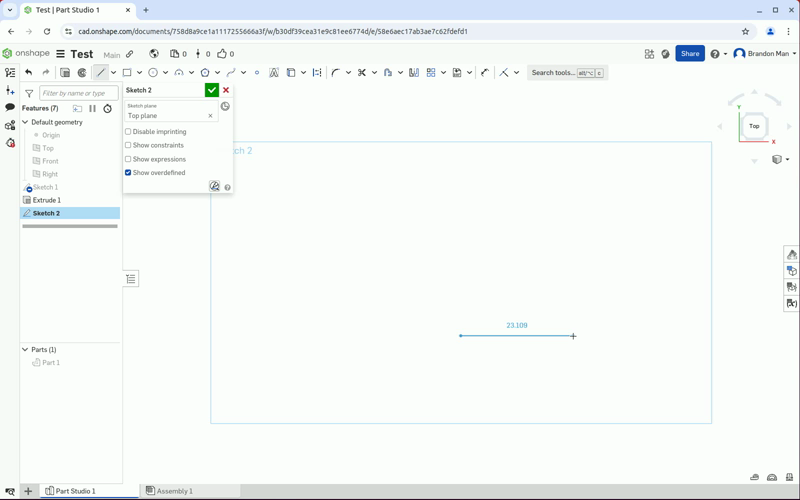
key_up(shift)
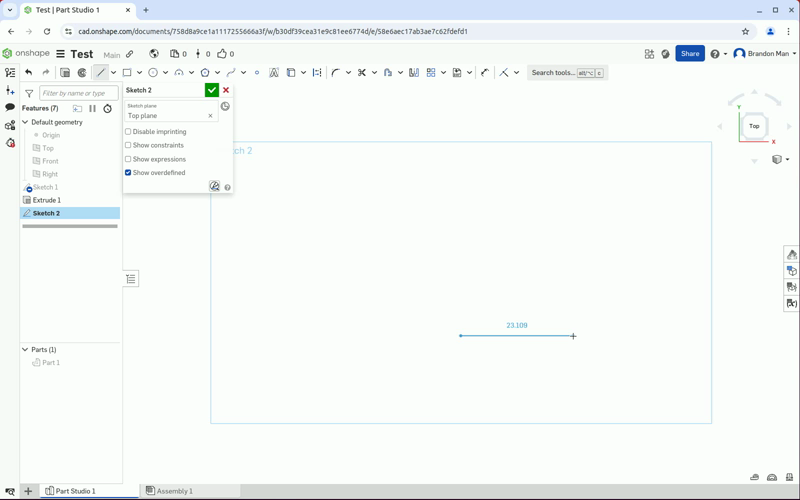
key_down(shift)
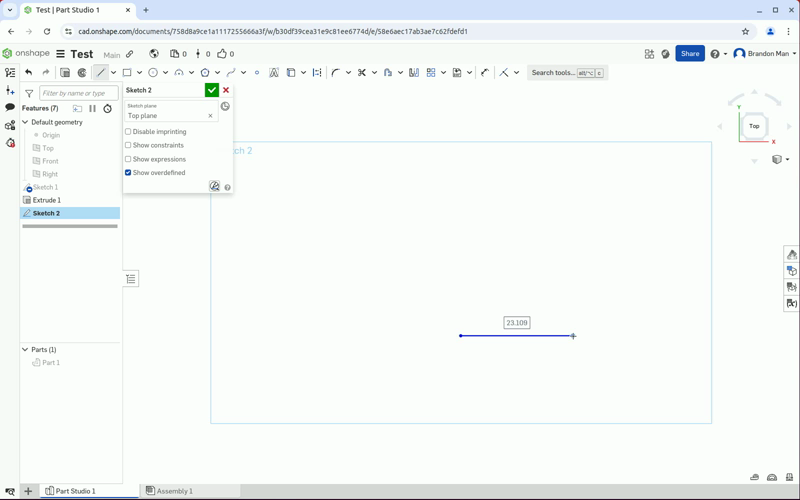
mouse_move(589, 335)
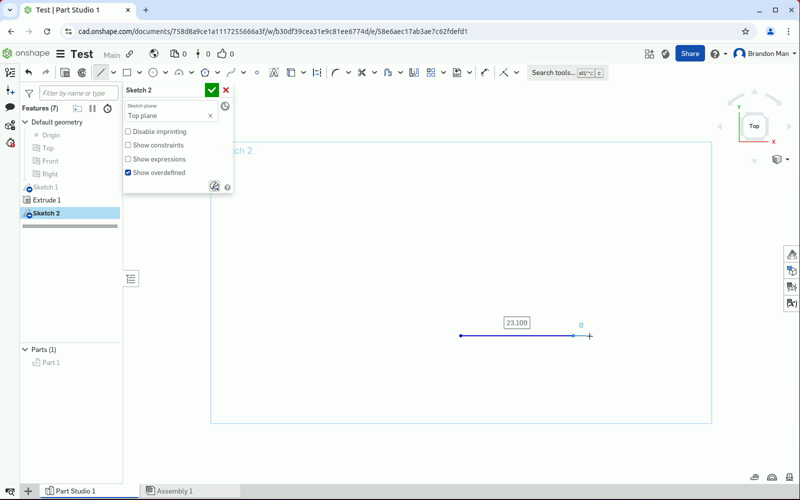
mouse_move(573, 284)
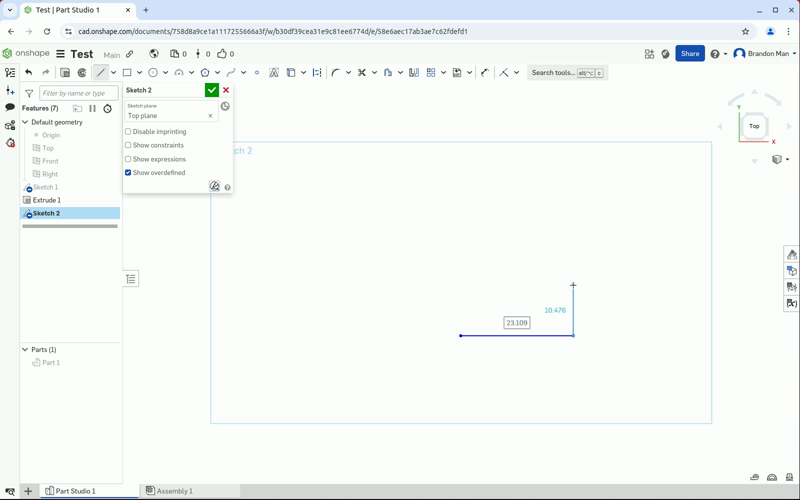
click(573, 284)
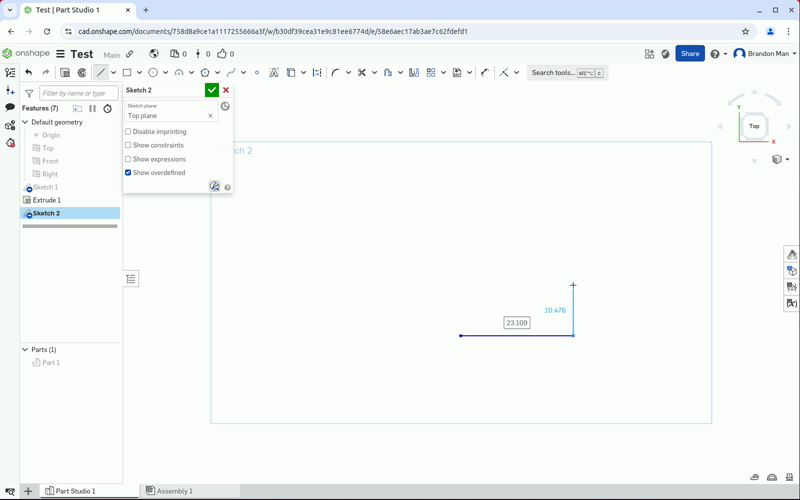
key_up(shift)
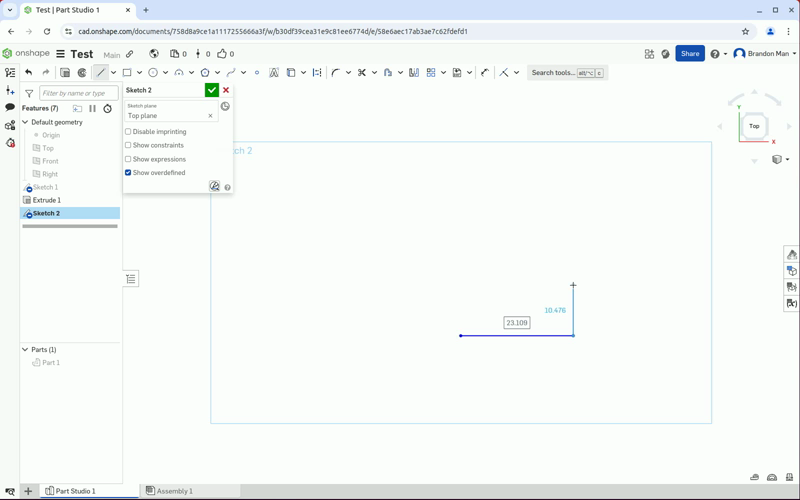
key_down(shift)
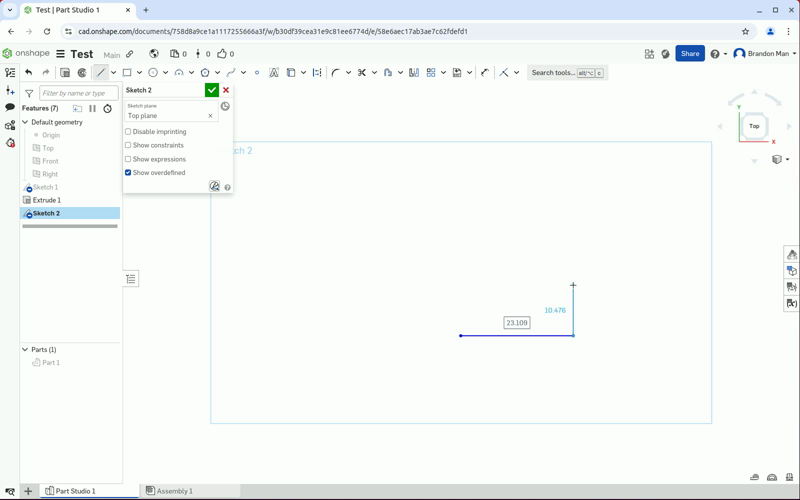
mouse_move(460, 284)
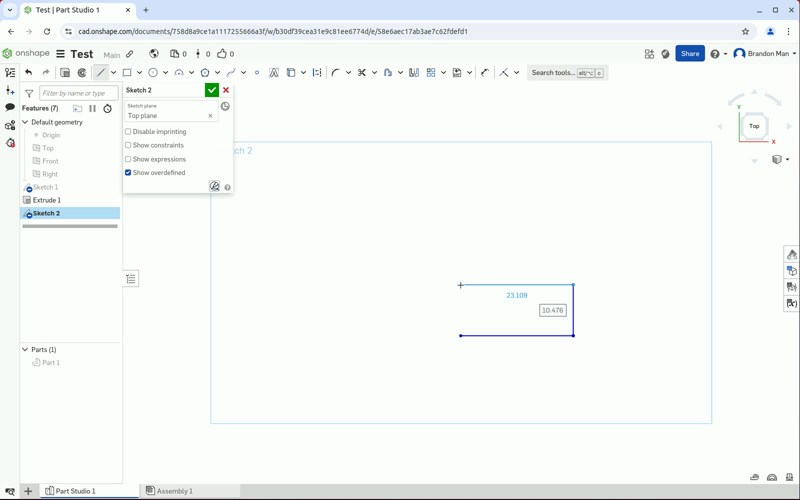
click(460, 284)
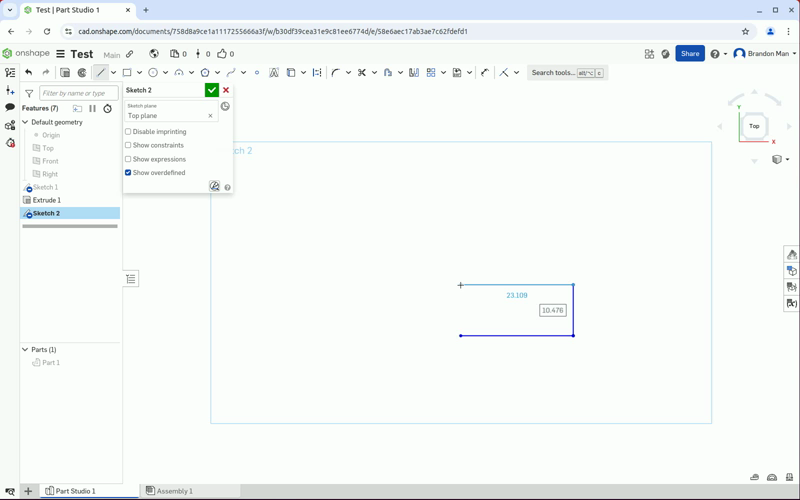
key_up(shift)
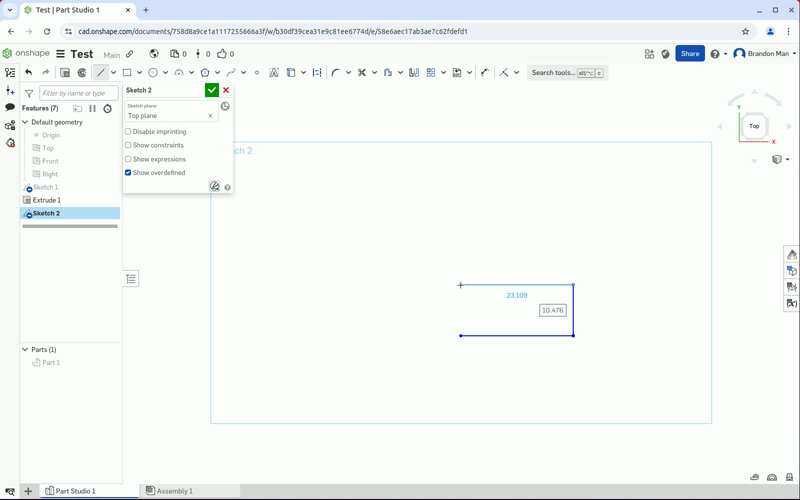
mouse_move(490, 284)
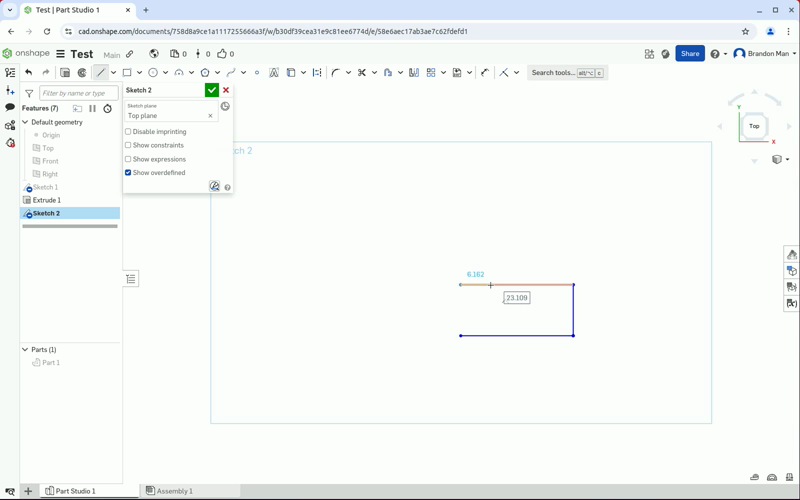
key_down(shift)
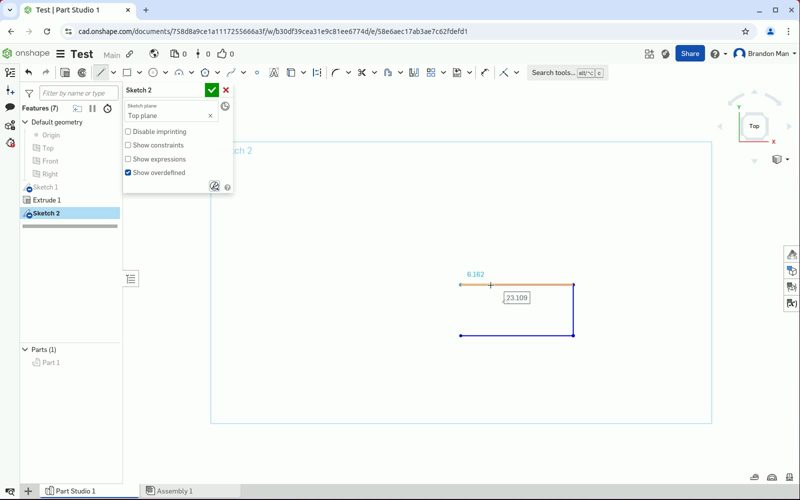
mouse_move(460, 335)
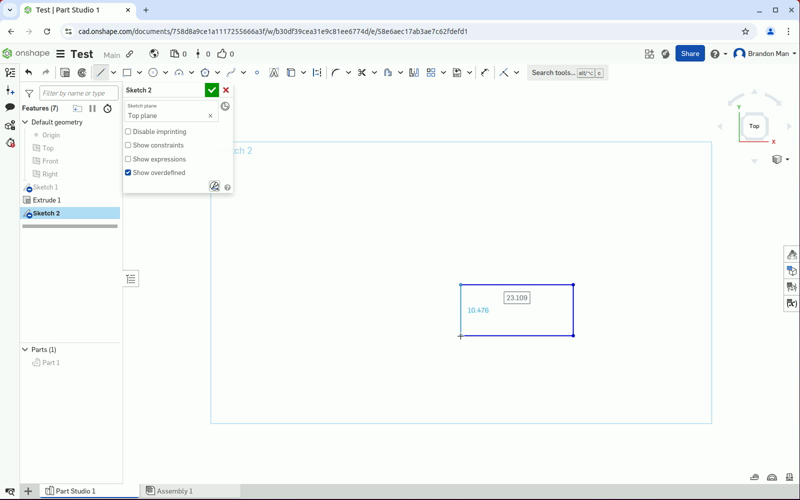
key_up(shift)
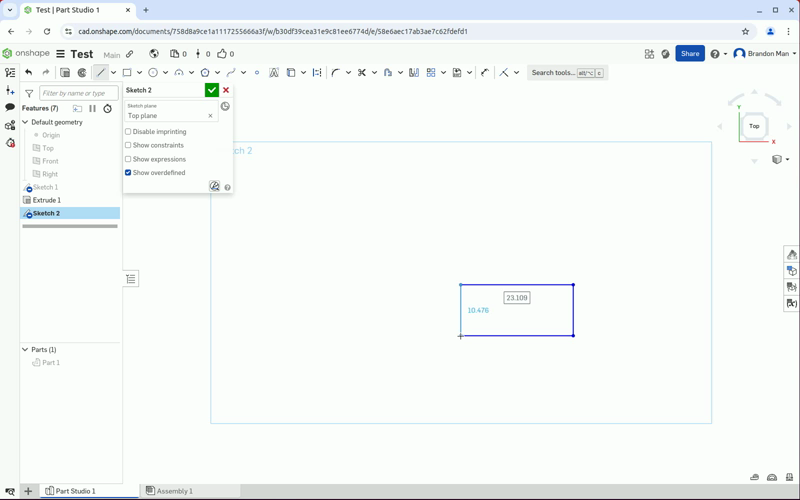
click(460, 335)
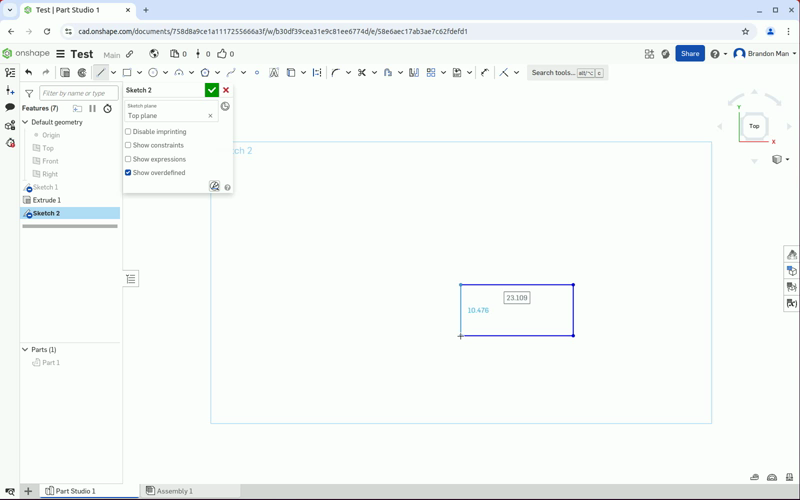
key(esc)
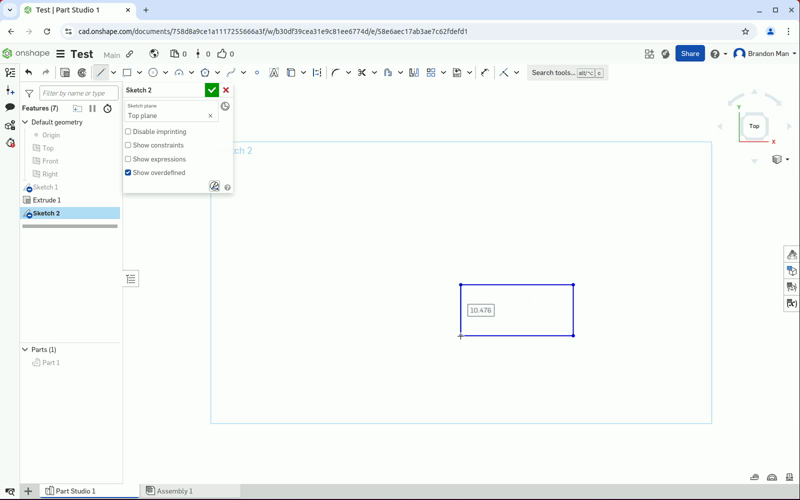
mouse_move(521, 322)
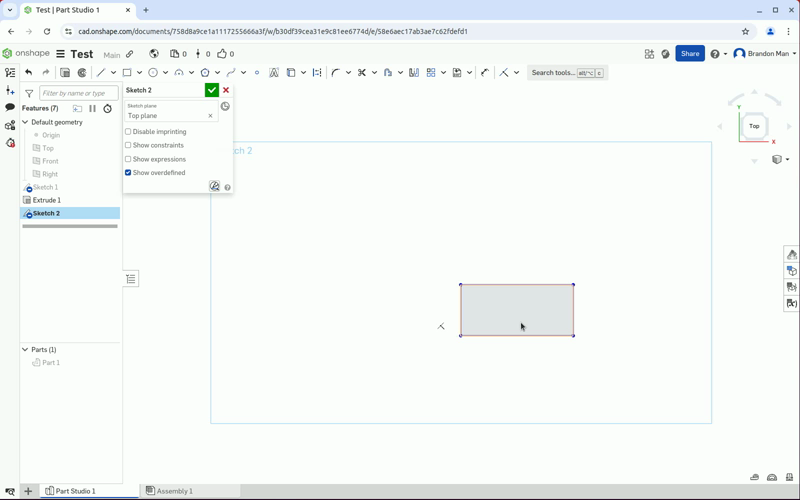
click(521, 322)
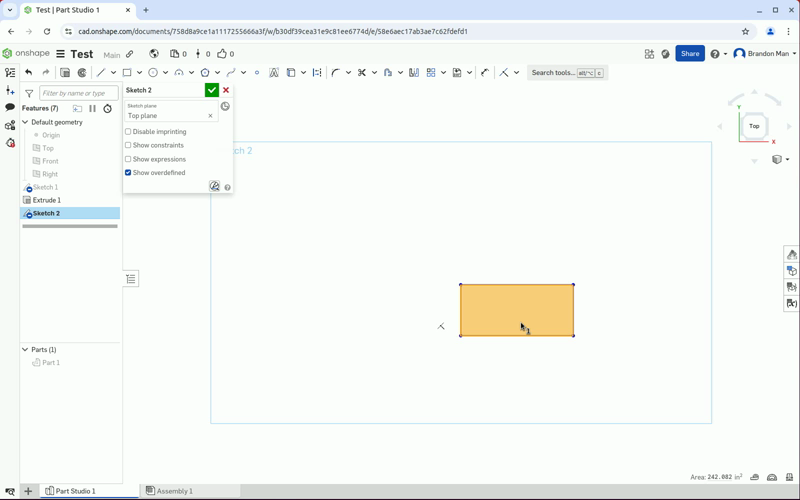
mouse_move(73, 352)
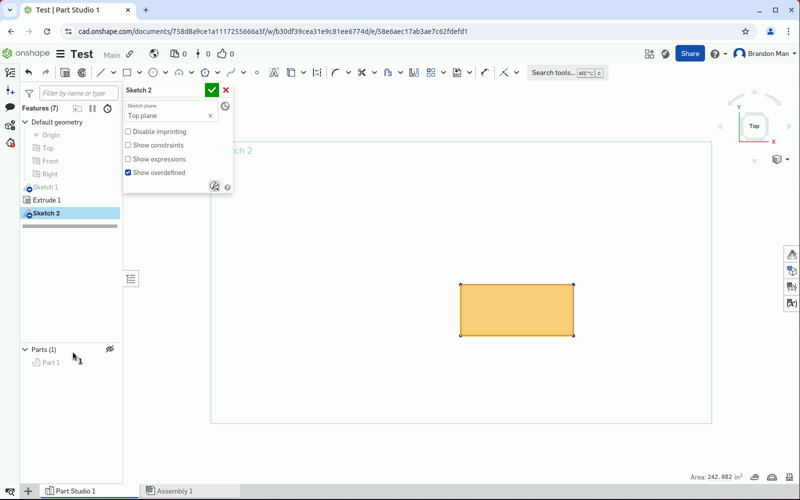
key(shift+y)
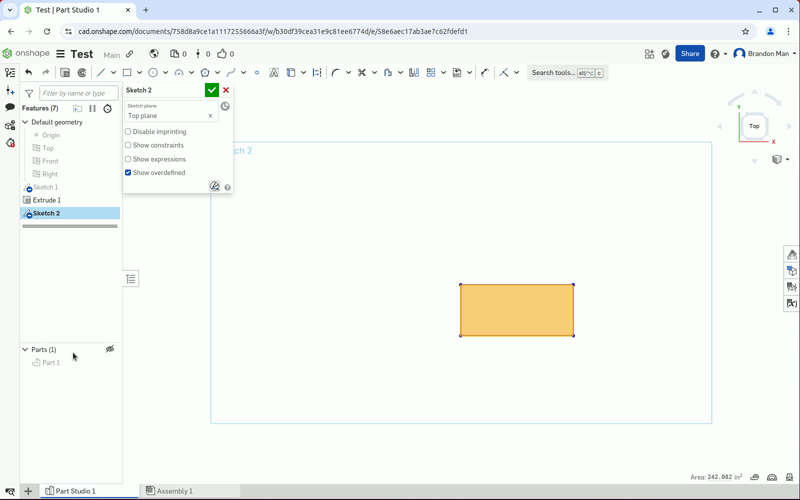
key(shift+e)
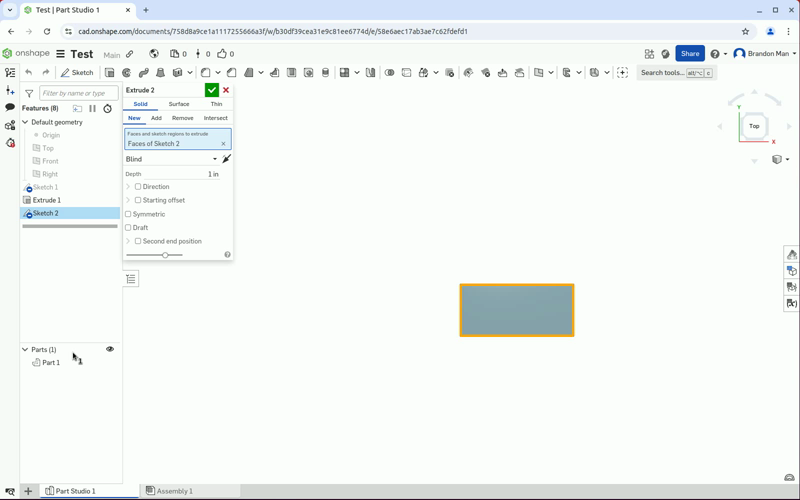
mouse_move(143, 106)
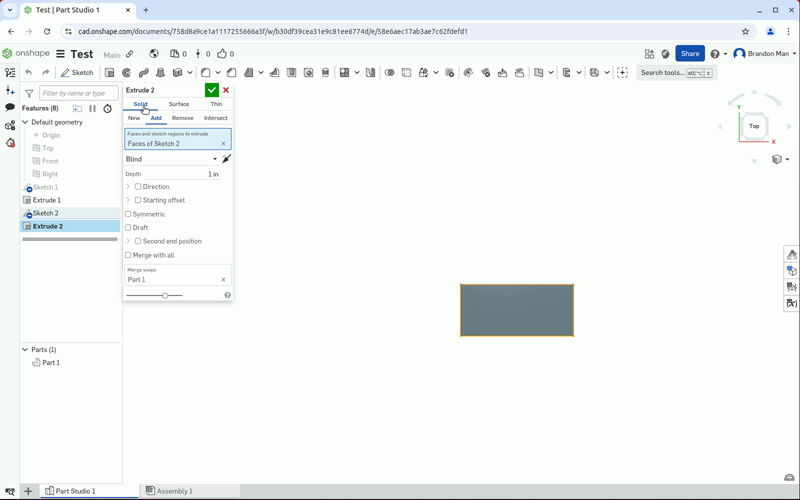
click(143, 106)
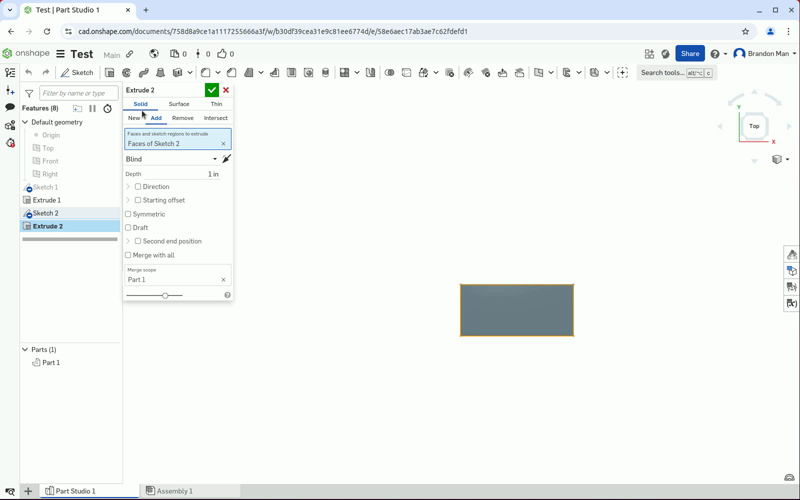
mouse_move(137, 120)
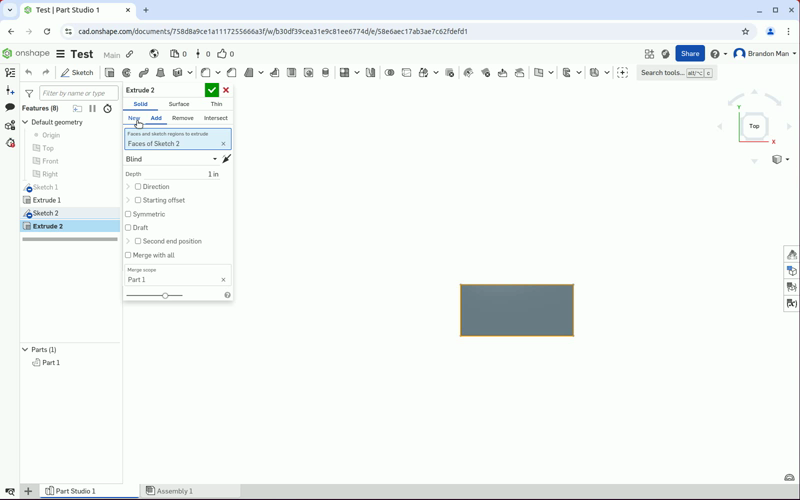
click(137, 120)
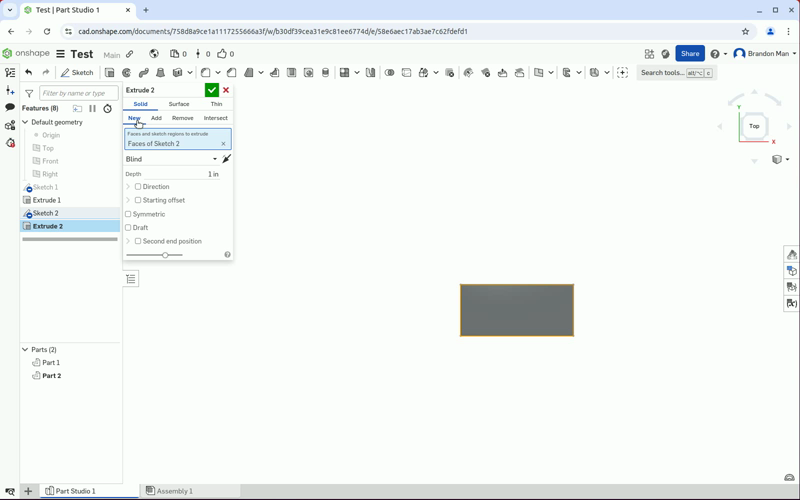
key(tab, 4)
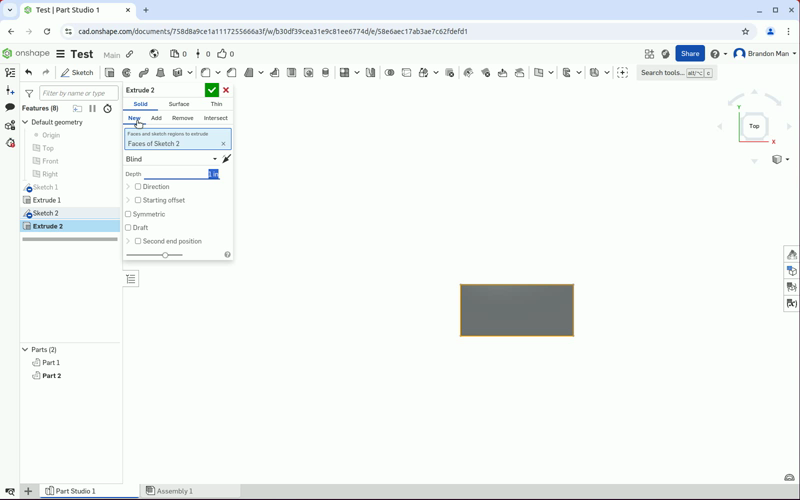
text(0.963)
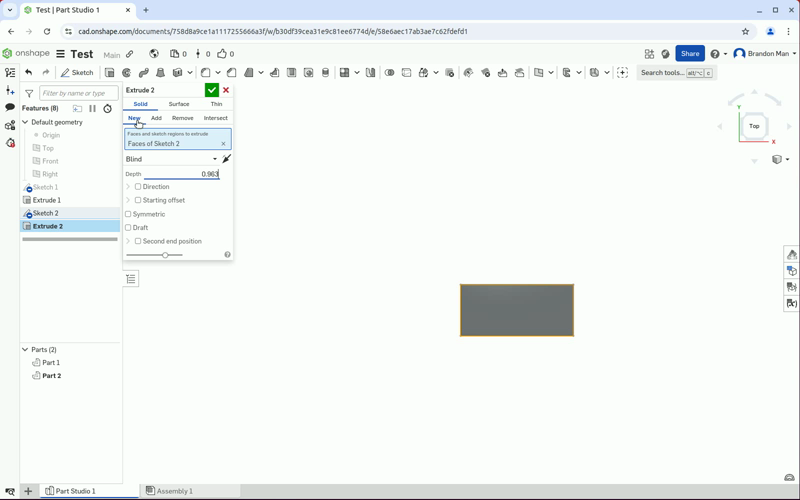
key(enter)
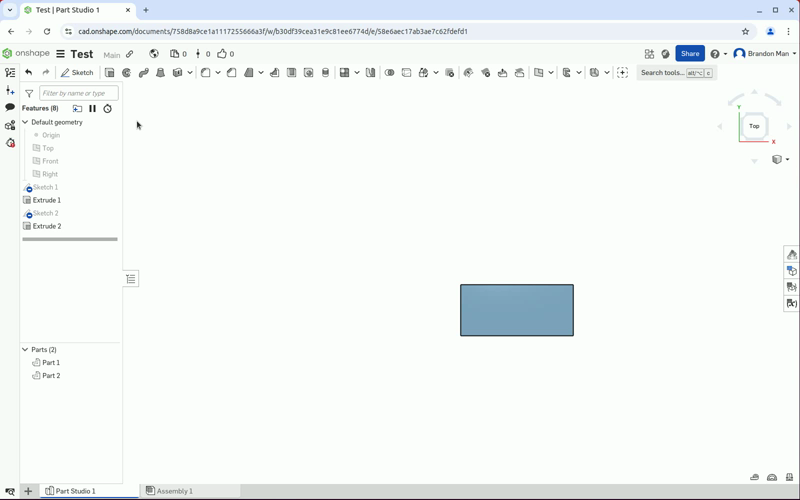
key(shift+h)
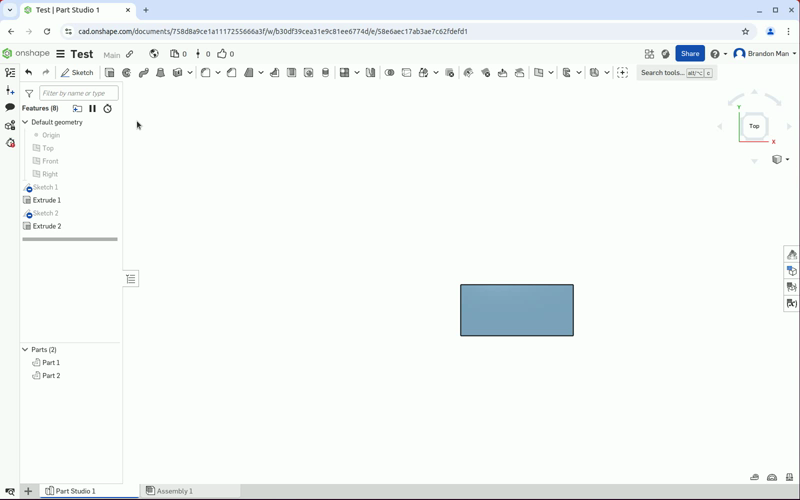
key(shift+h)
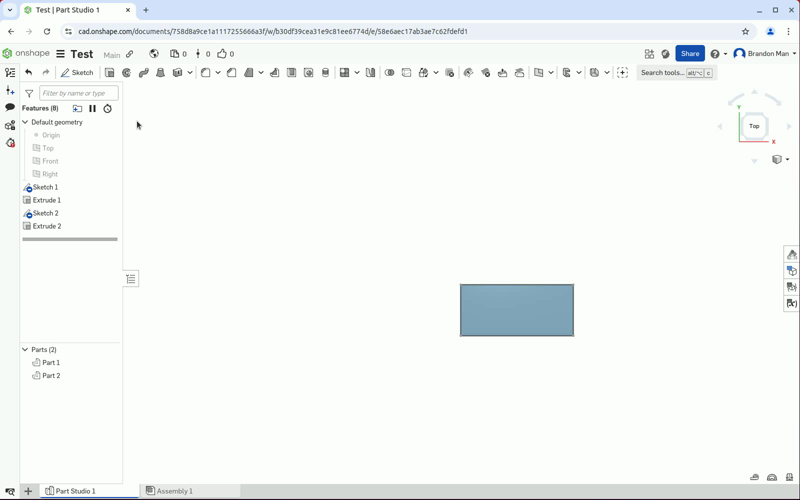
key(shift+7)
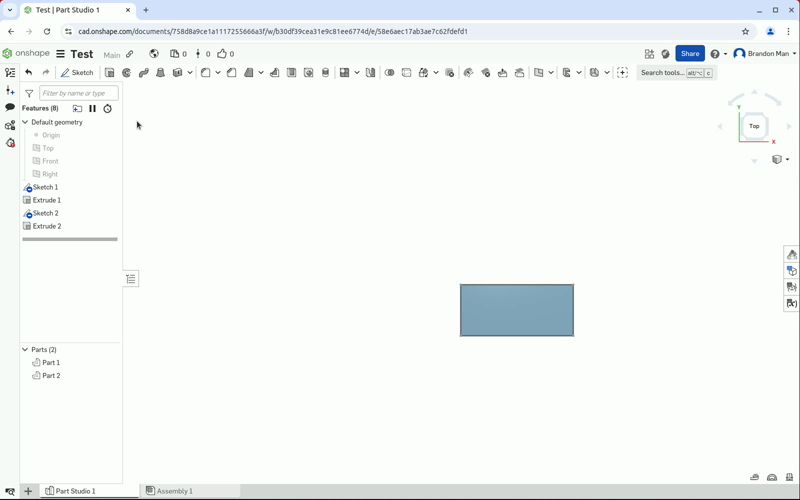
key(up, 3)
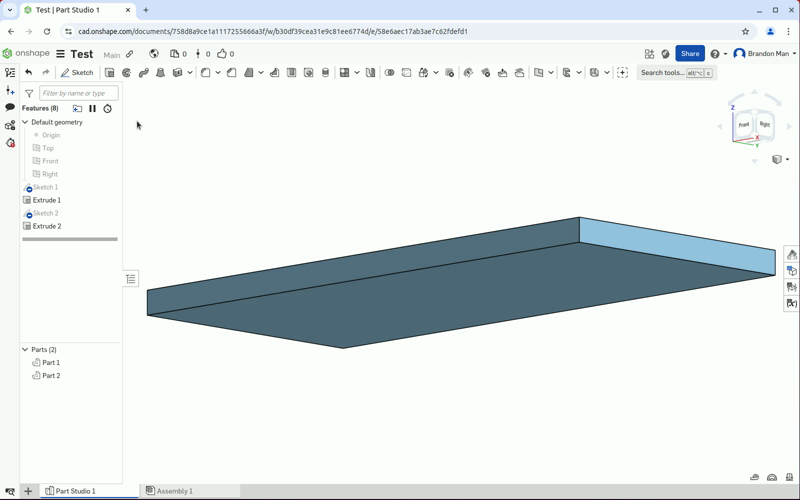
key(left, 3)
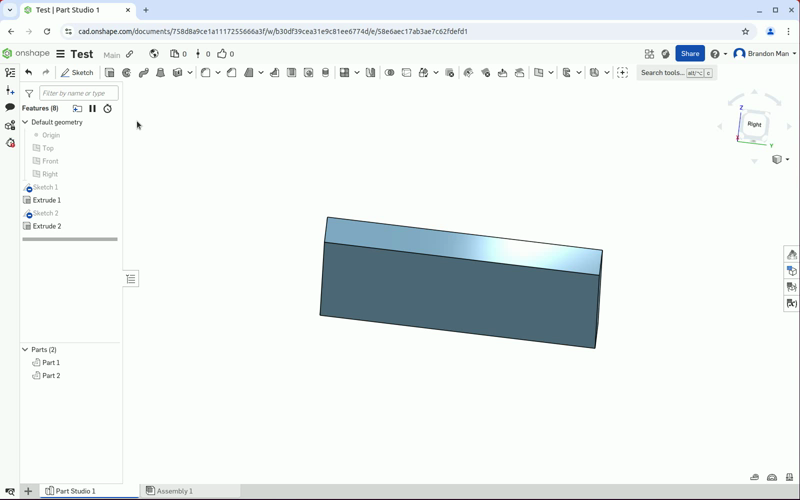
key(right, 3)
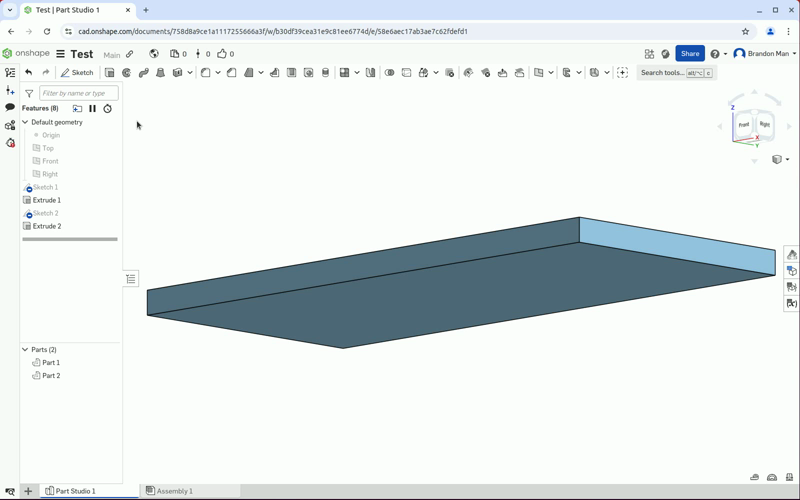
key(down, 3)
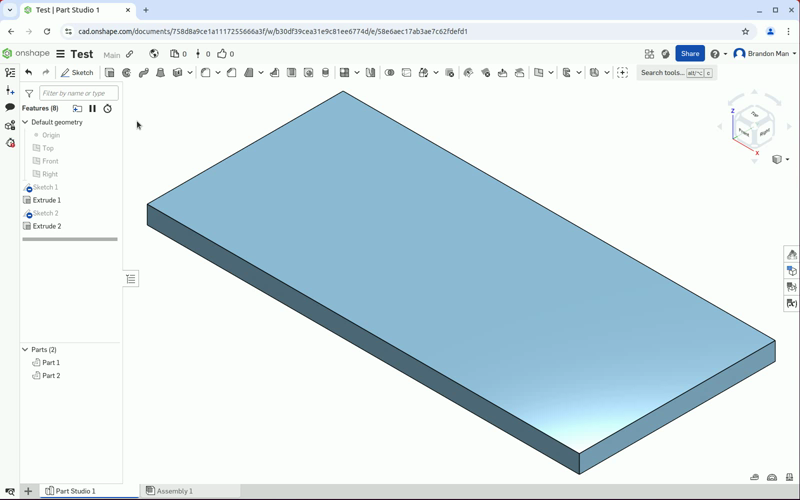
mouse_move(73, 189)
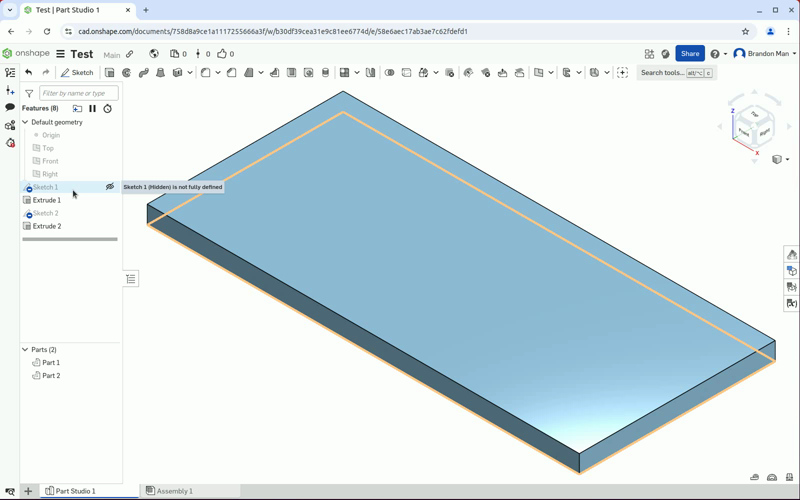
click(73, 189)